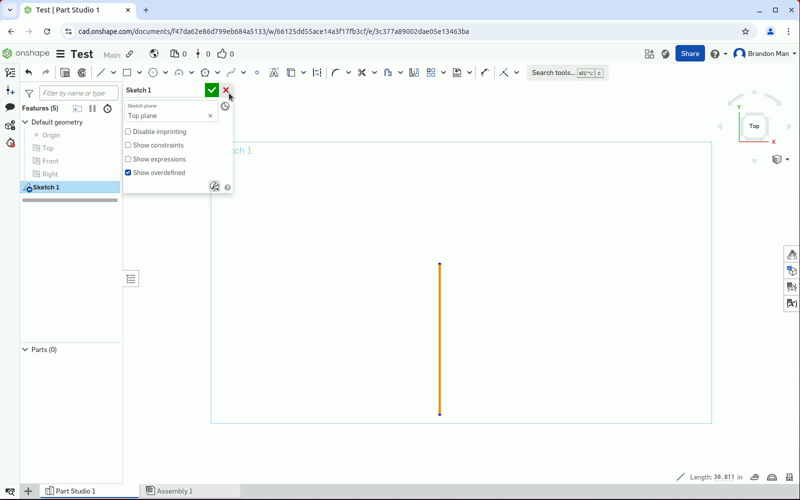
key(shift+h)
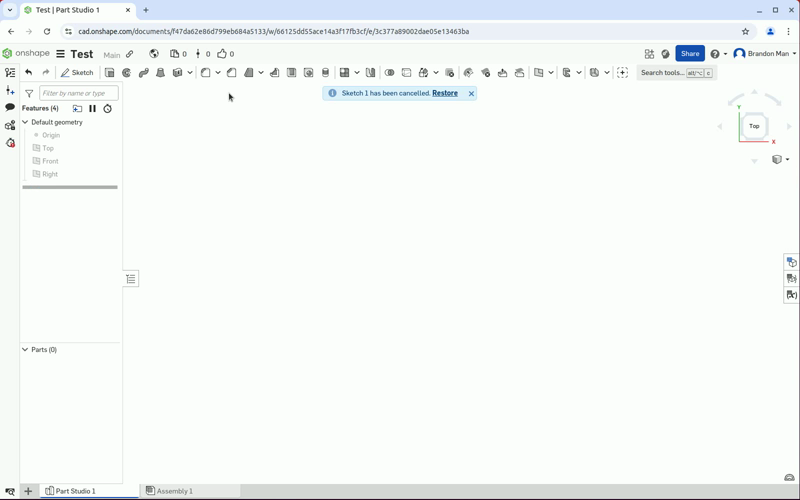
mouse_move(73, 352)
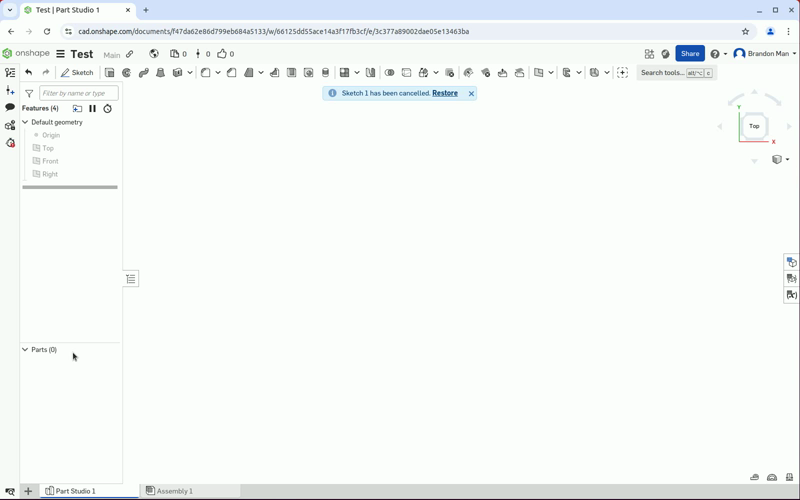
key(y)
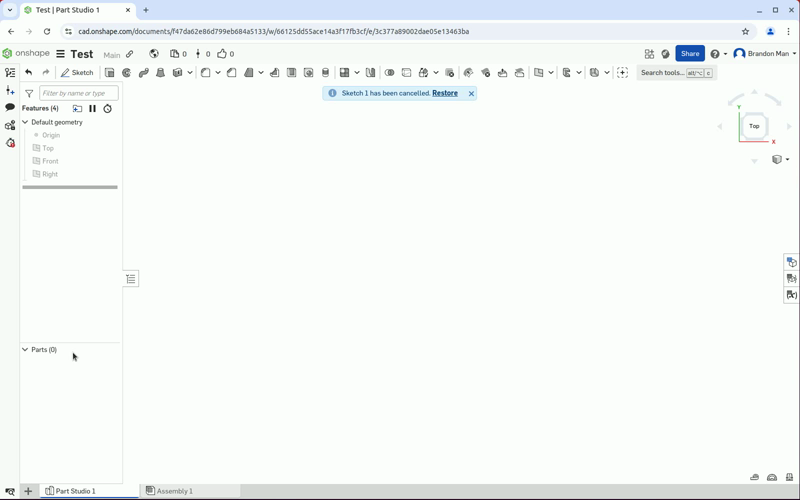
key(shift+p)
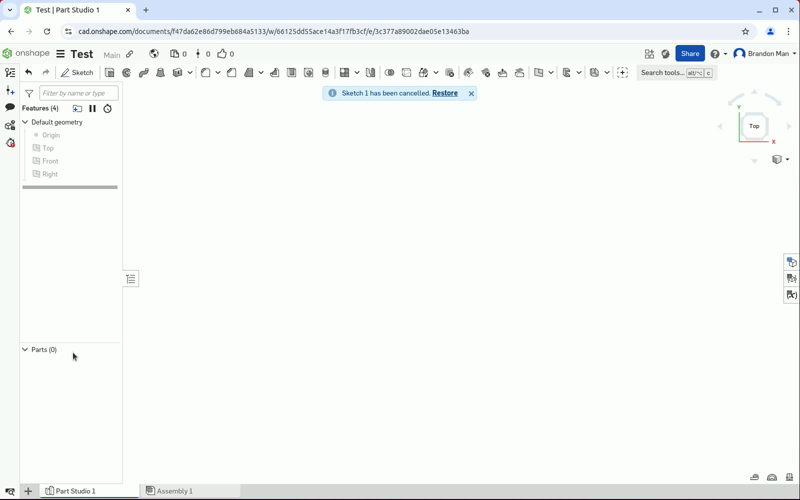
key(space)
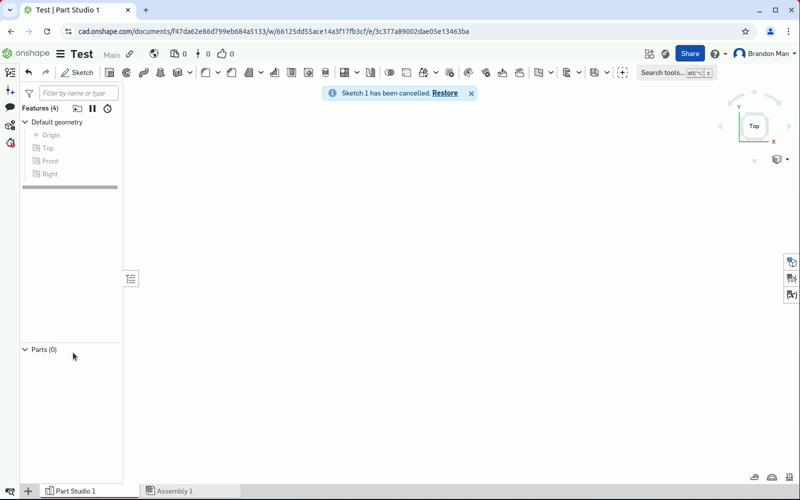
key_down(shift)
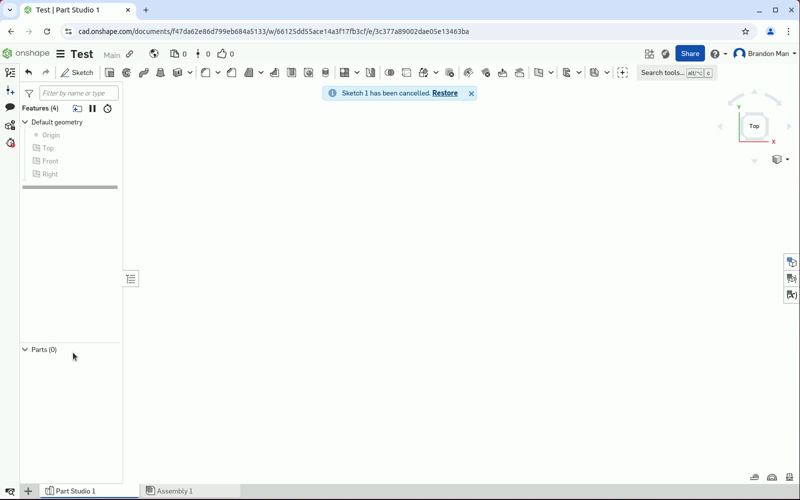
key(up)
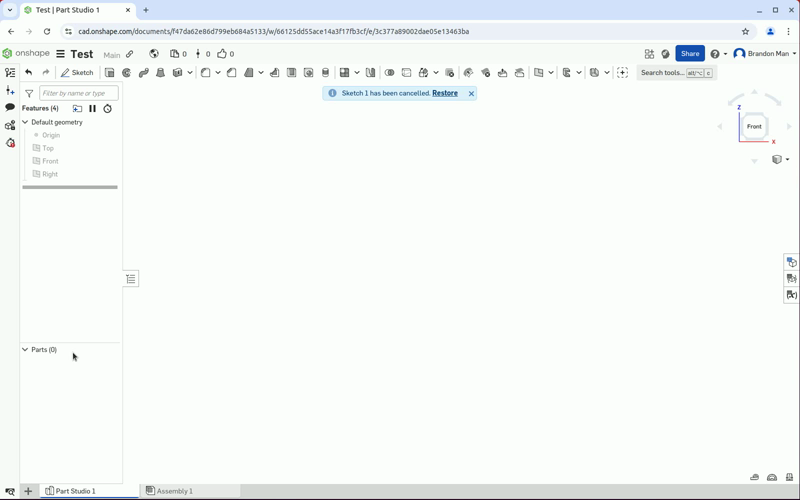
key_up(shift)
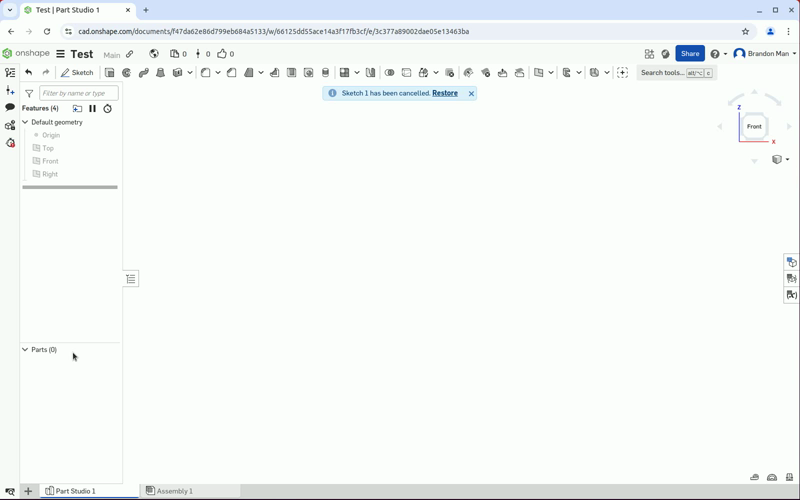
key(space)
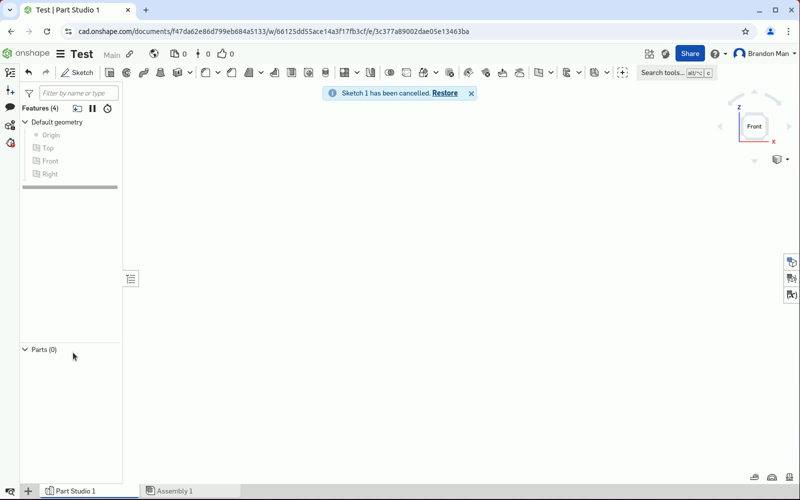
key_down(shift)
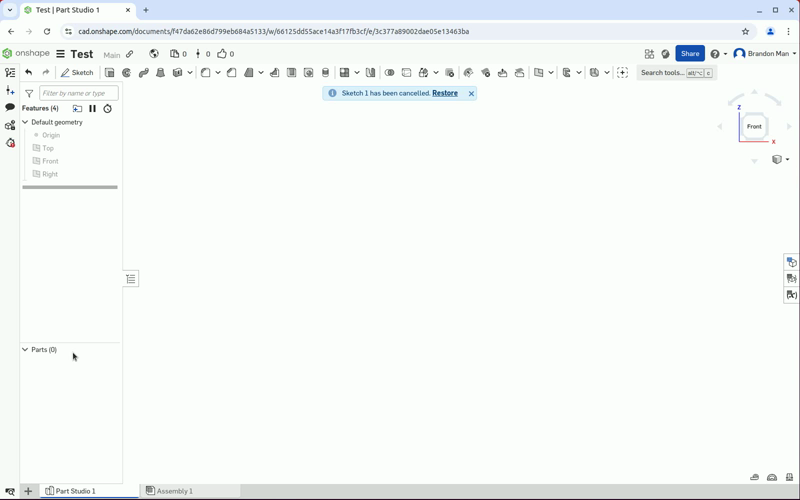
key(left)
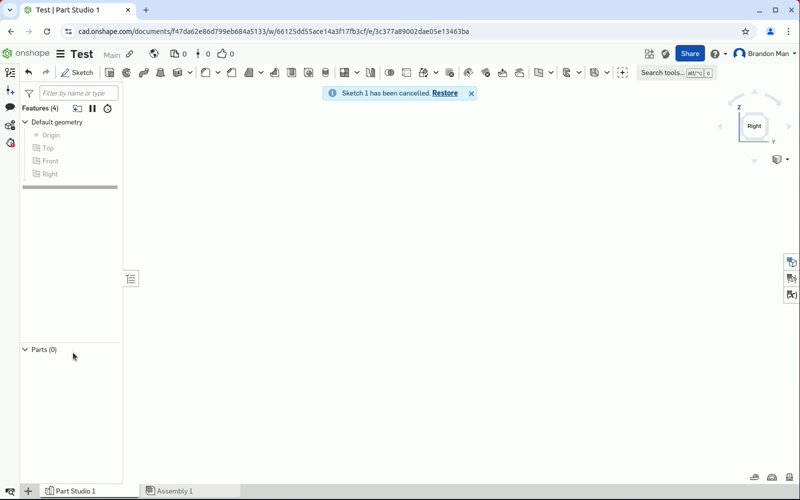
key_up(shift)
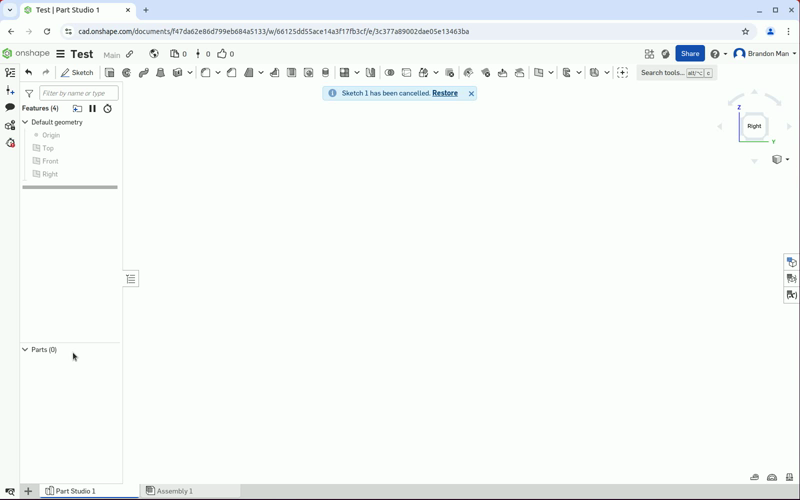
mouse_move(73, 352)
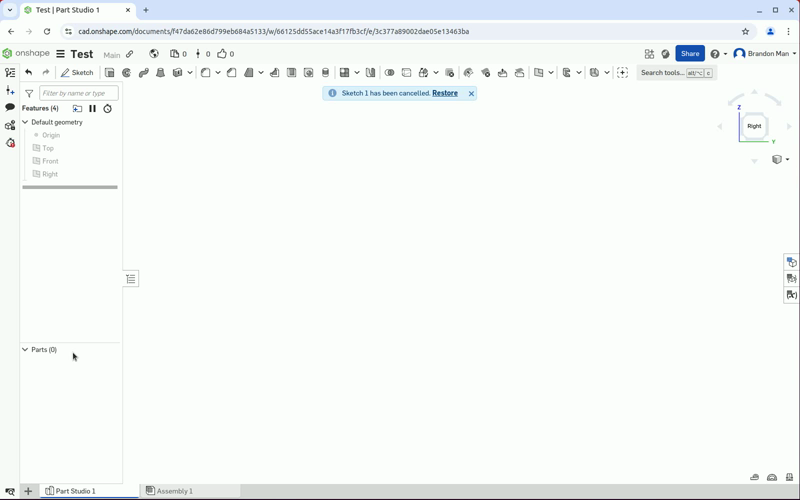
key(shift+y)
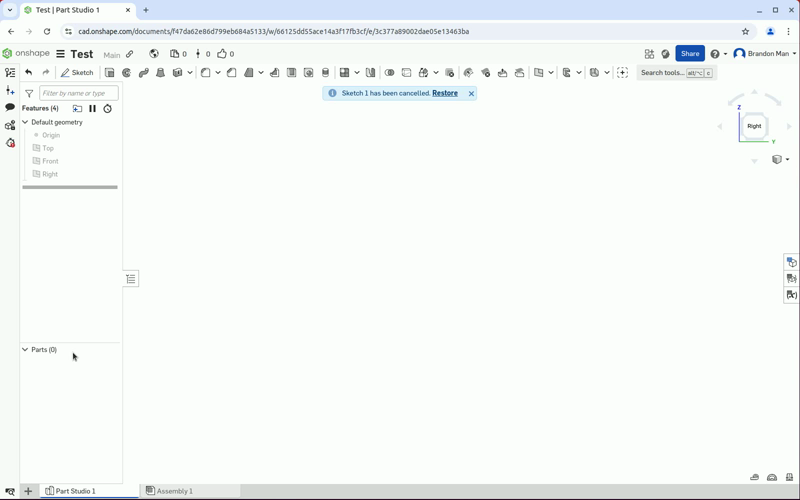
key(shift+s)
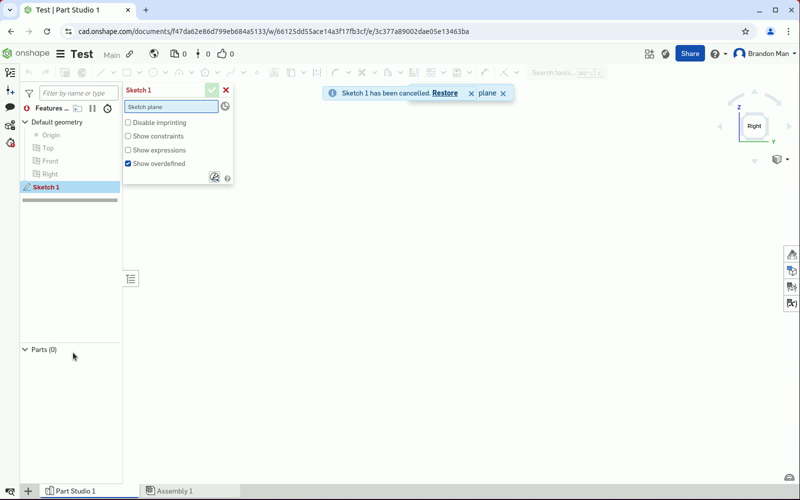
mouse_move(73, 176)
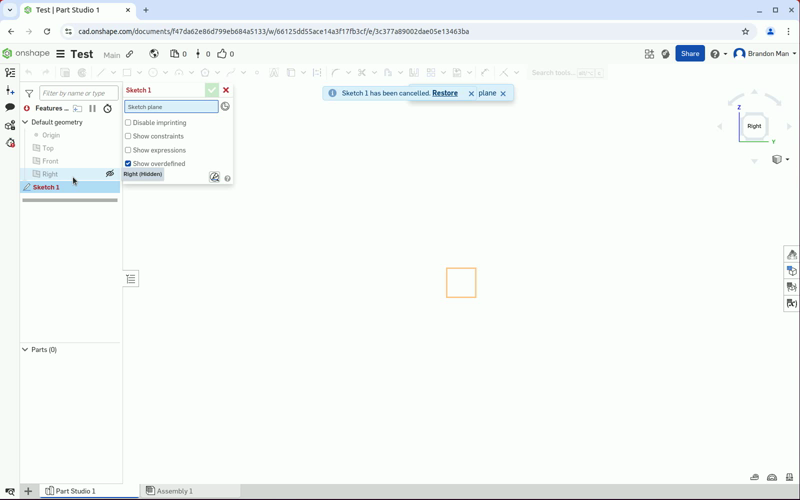
click(73, 176)
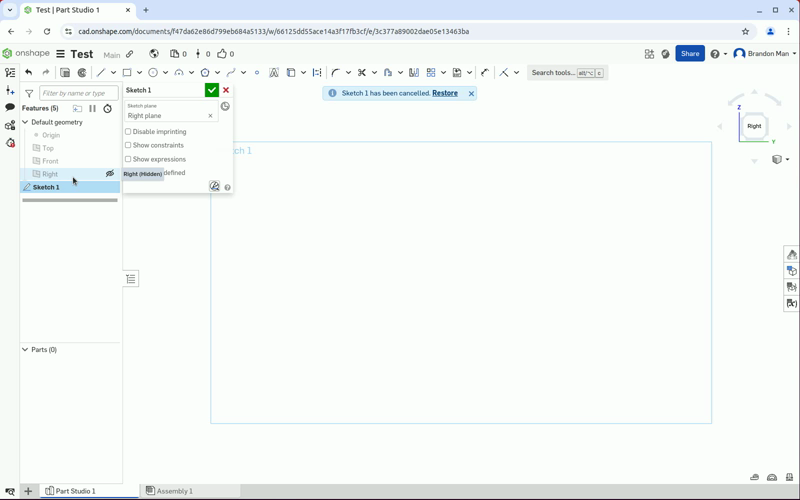
mouse_move(73, 352)
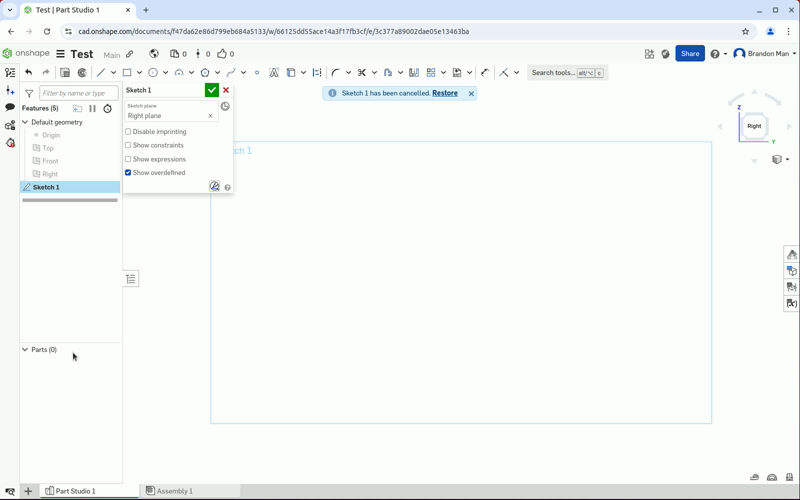
key(y)
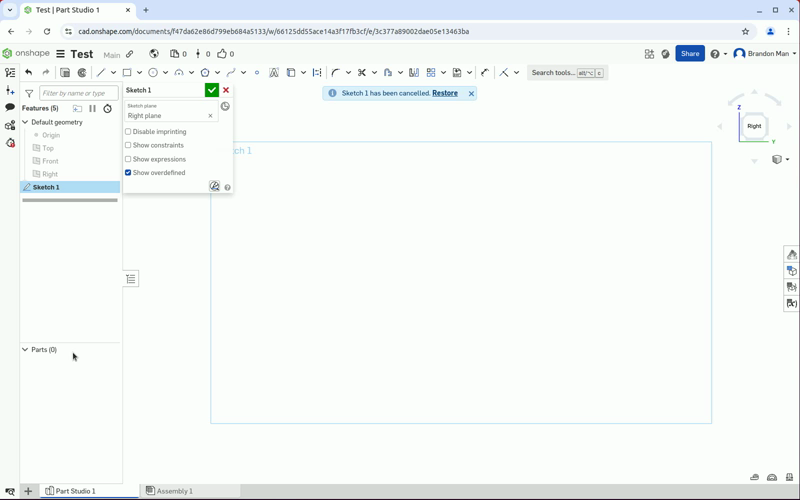
key(l)
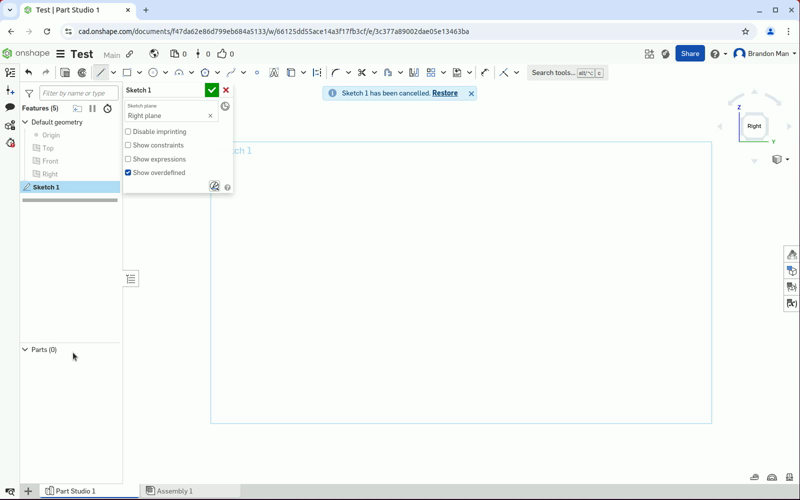
key_down(shift)
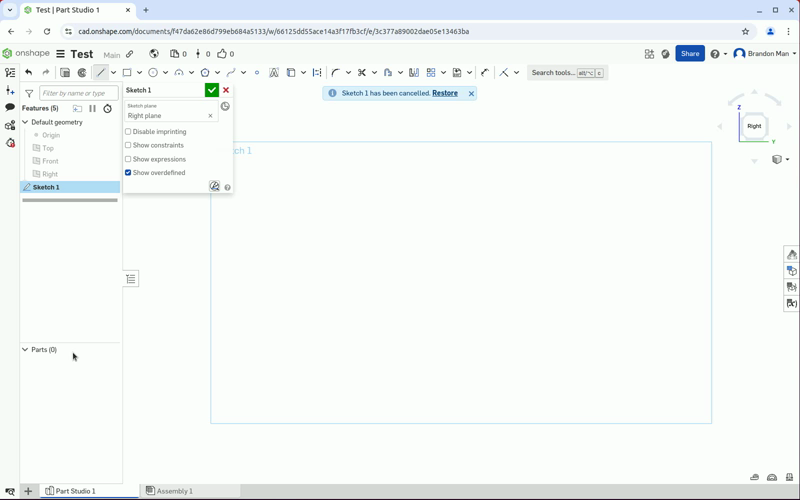
mouse_move(525, 275)
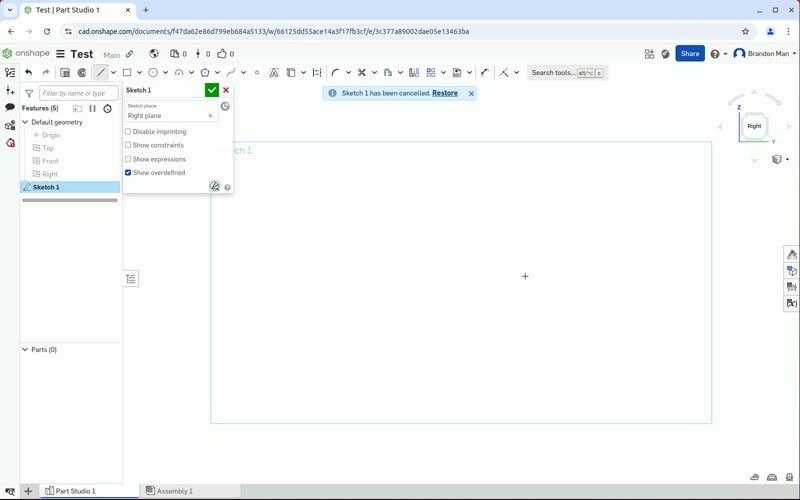
click(525, 275)
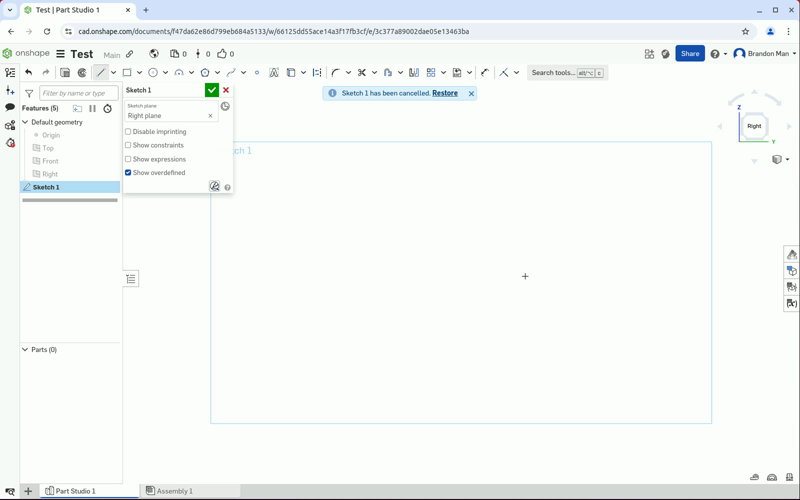
key_up(shift)
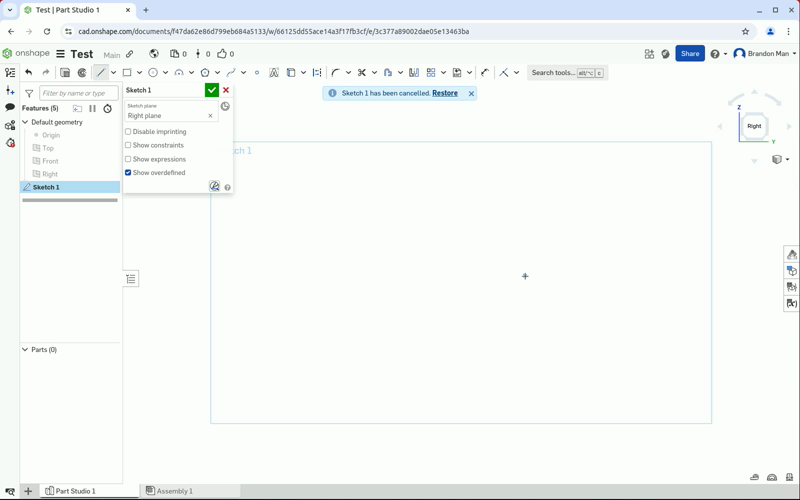
key_down(shift)
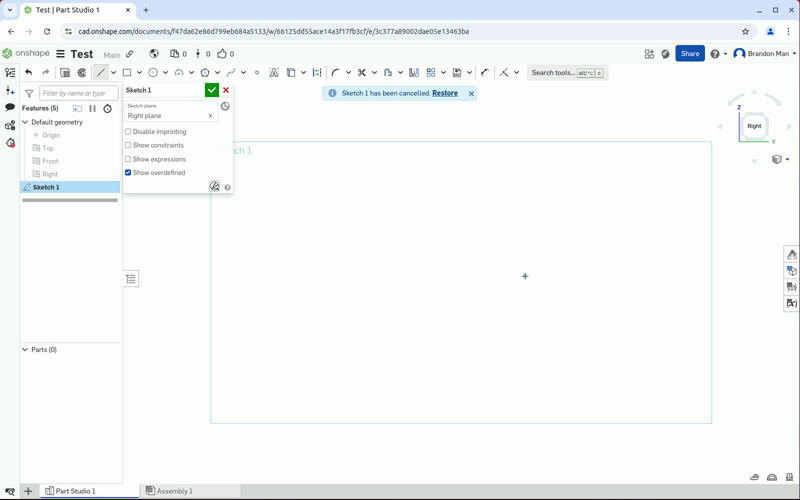
mouse_move(555, 275)
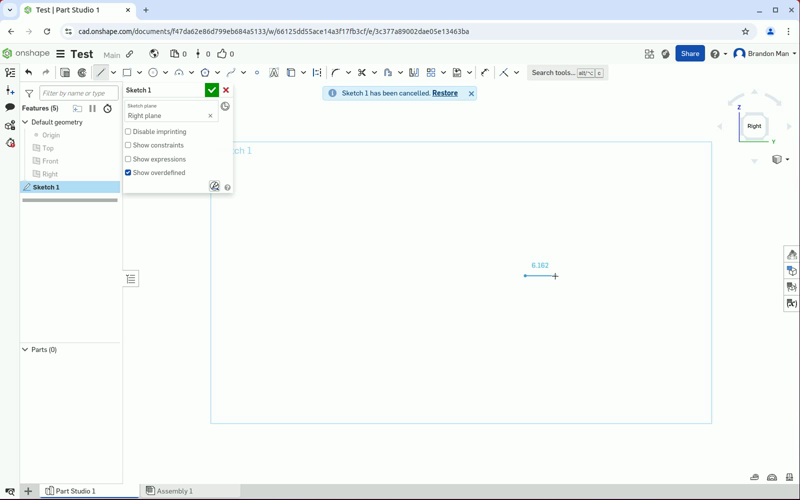
mouse_move(573, 276)
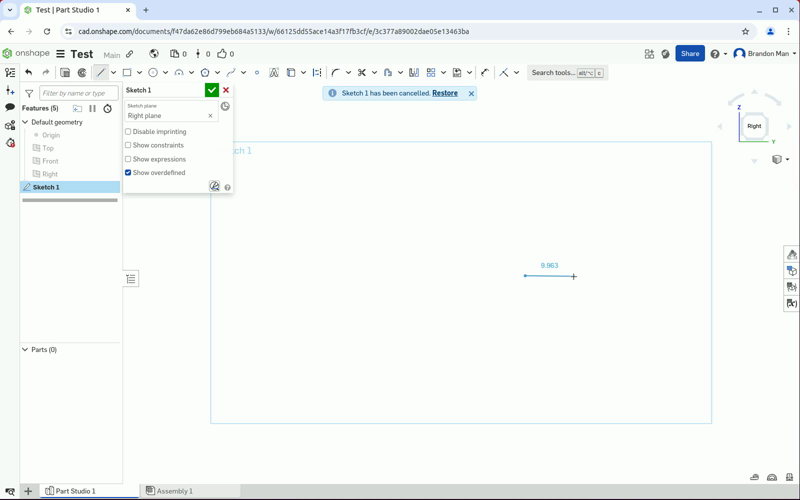
click(573, 276)
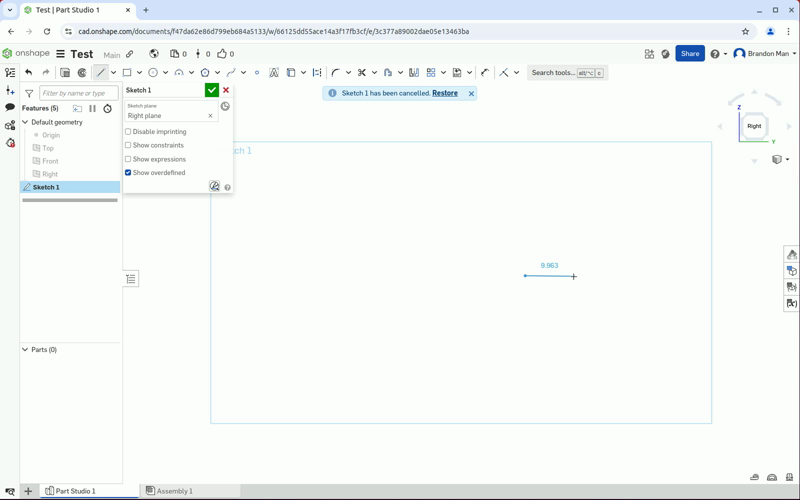
key_up(shift)
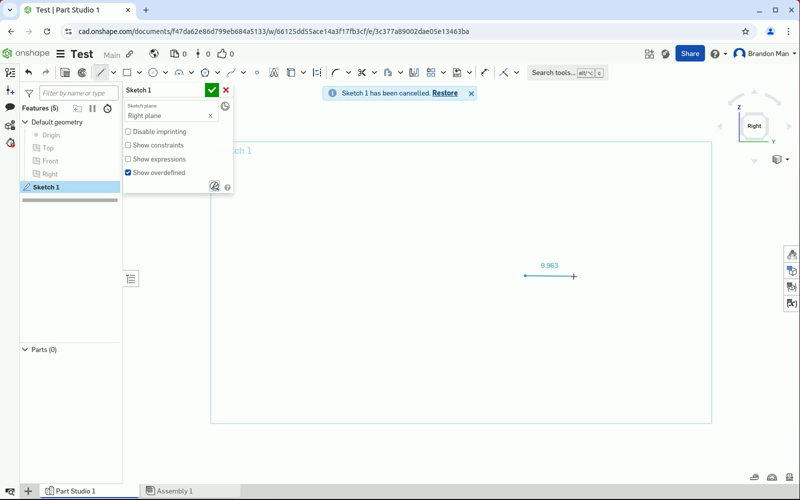
key_down(shift)
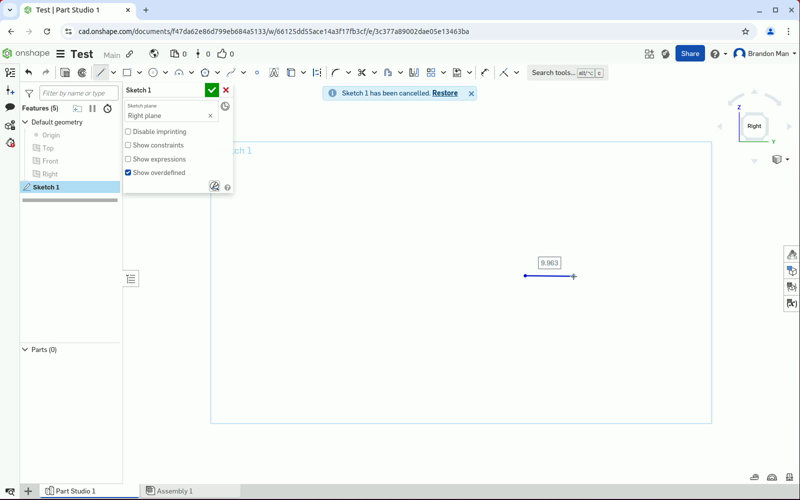
mouse_move(589, 276)
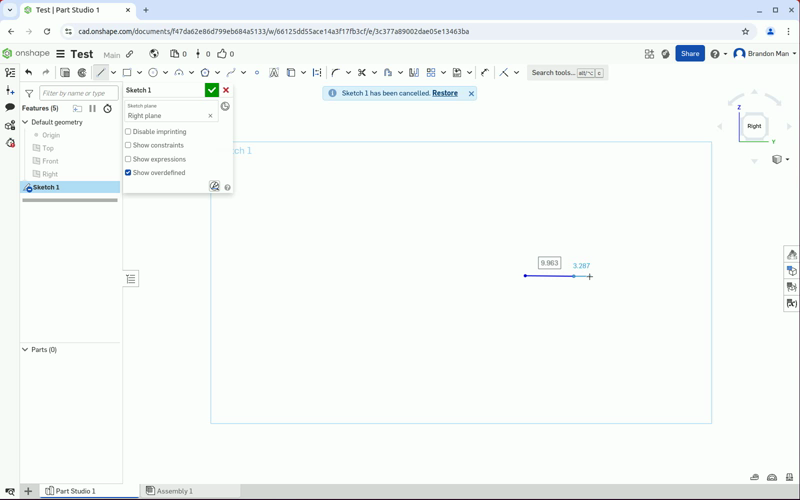
mouse_move(573, 223)
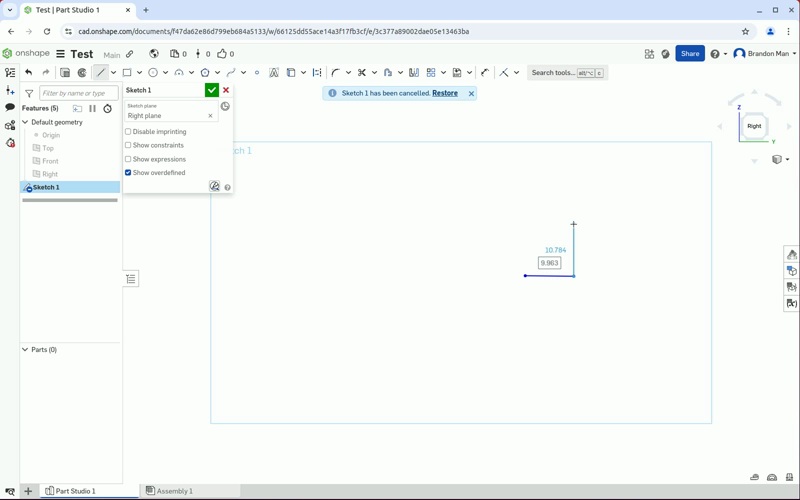
click(573, 223)
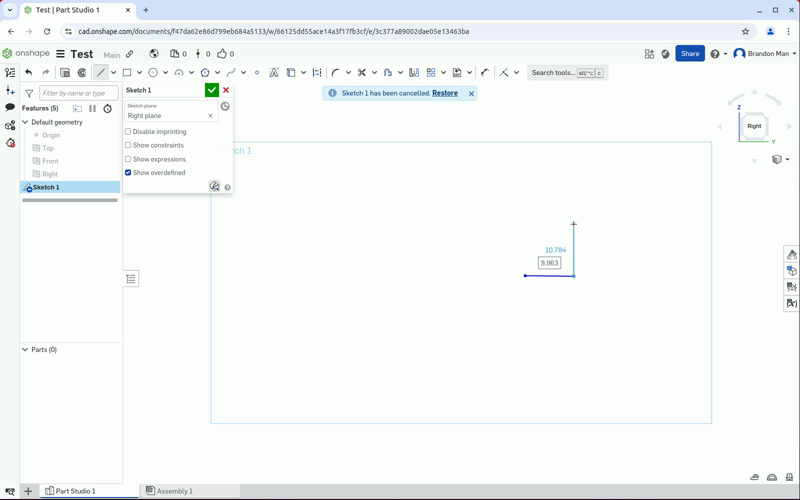
key_up(shift)
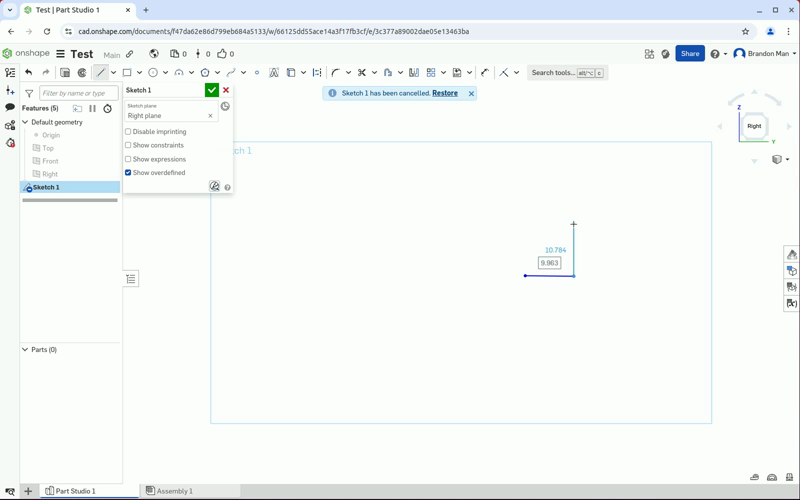
key_down(shift)
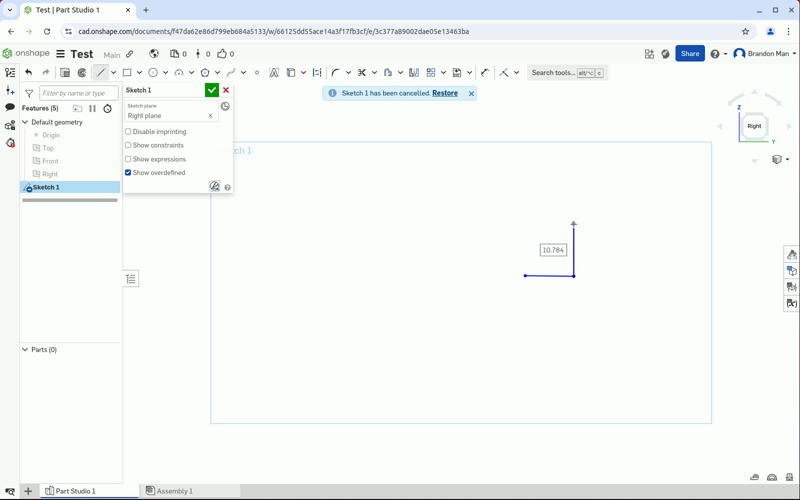
mouse_move(589, 223)
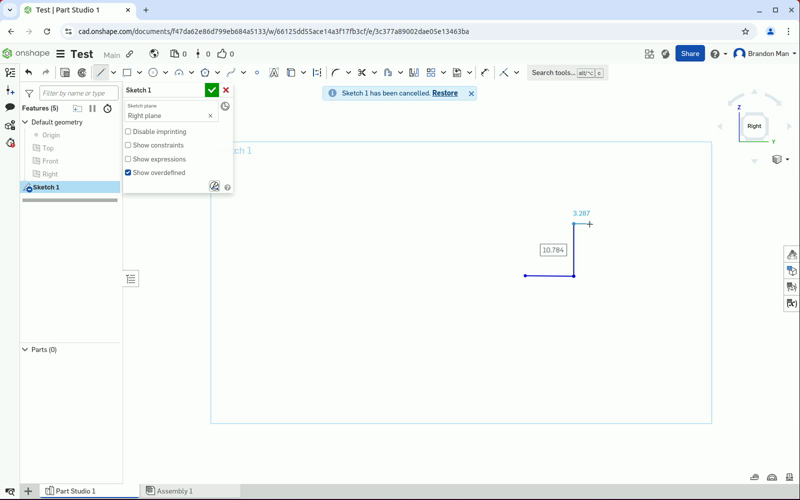
mouse_move(525, 223)
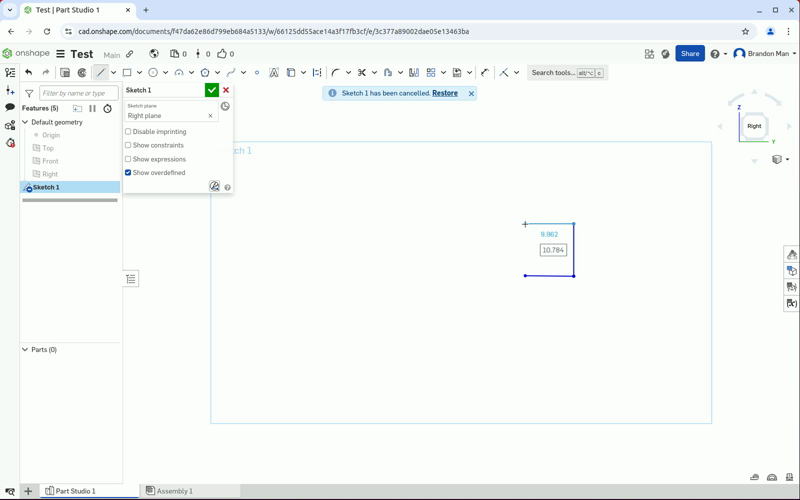
click(525, 223)
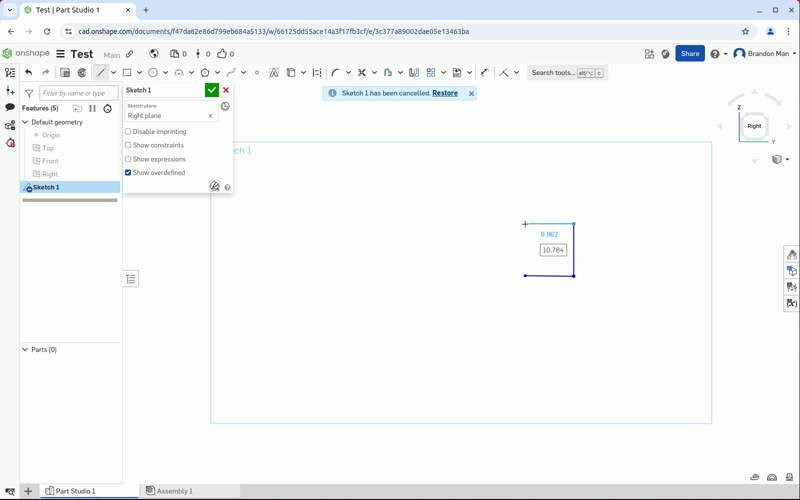
key_up(shift)
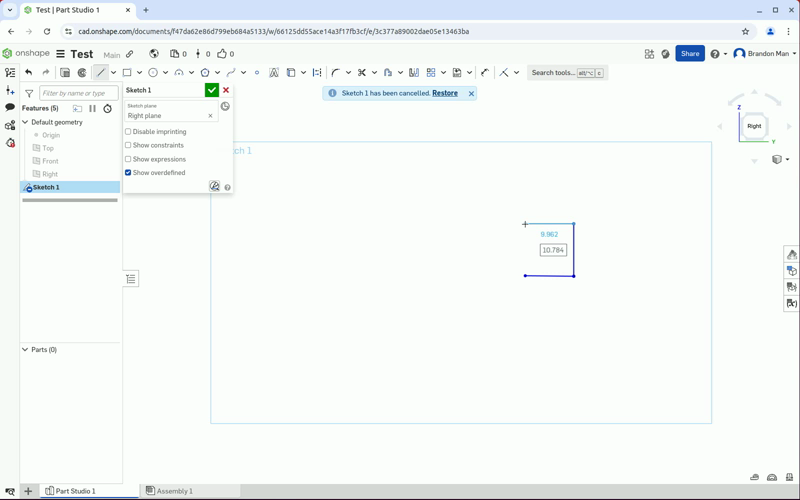
mouse_move(555, 223)
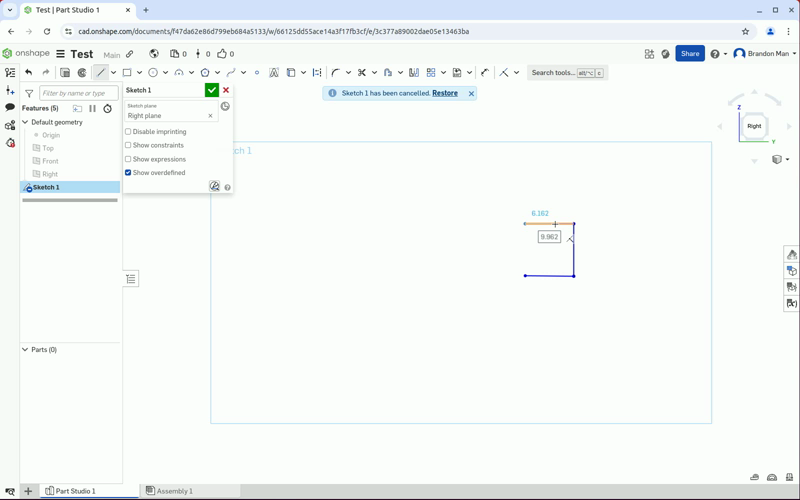
key_down(shift)
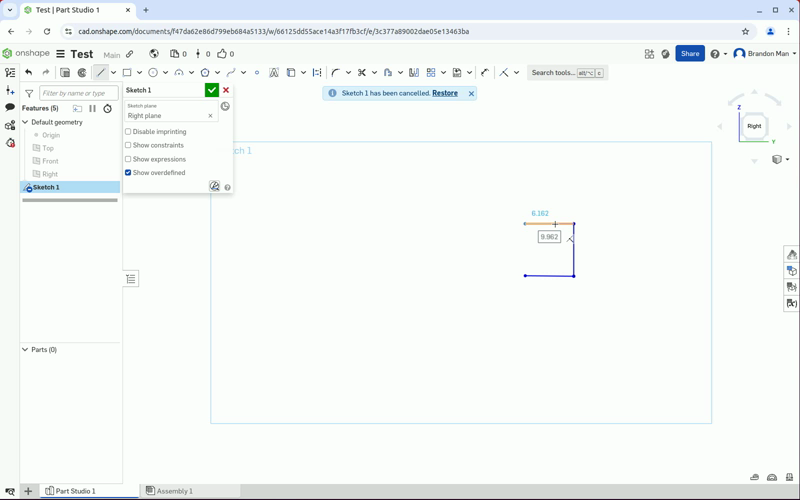
mouse_move(525, 275)
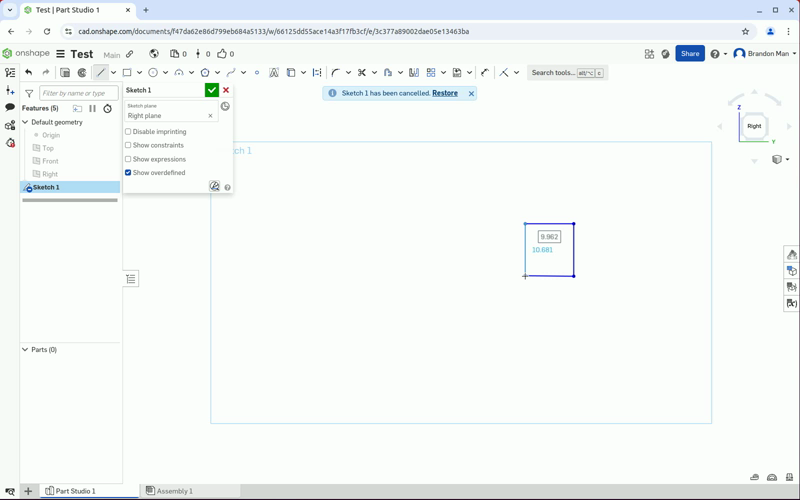
key_up(shift)
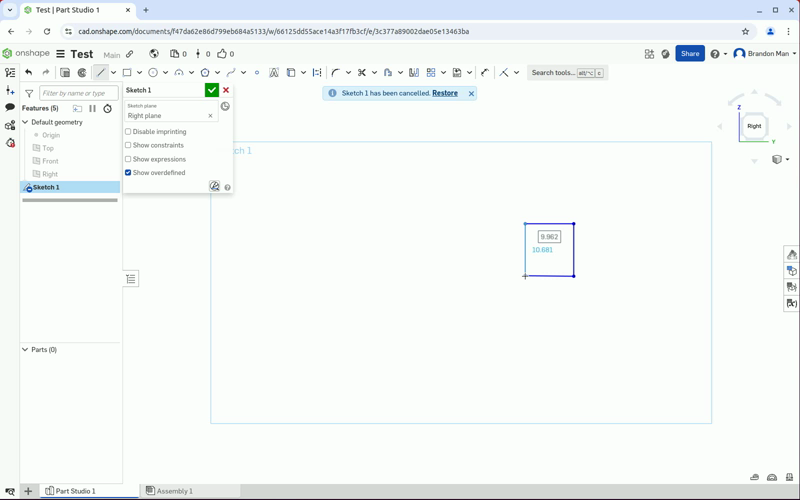
click(525, 275)
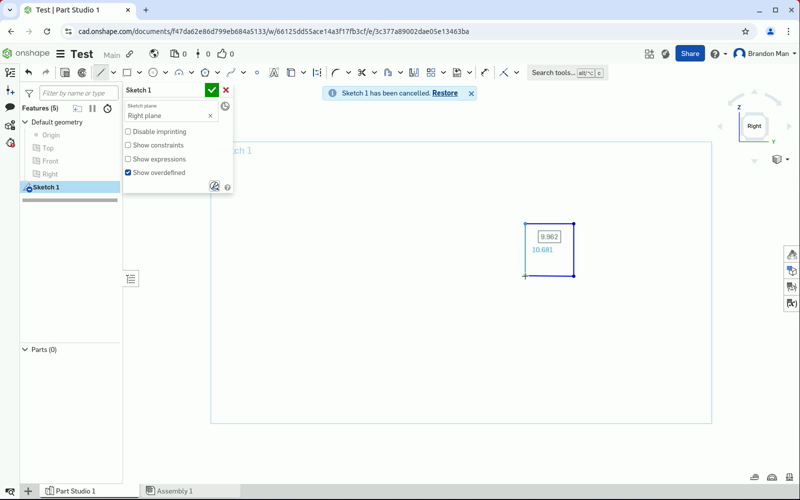
key(esc)
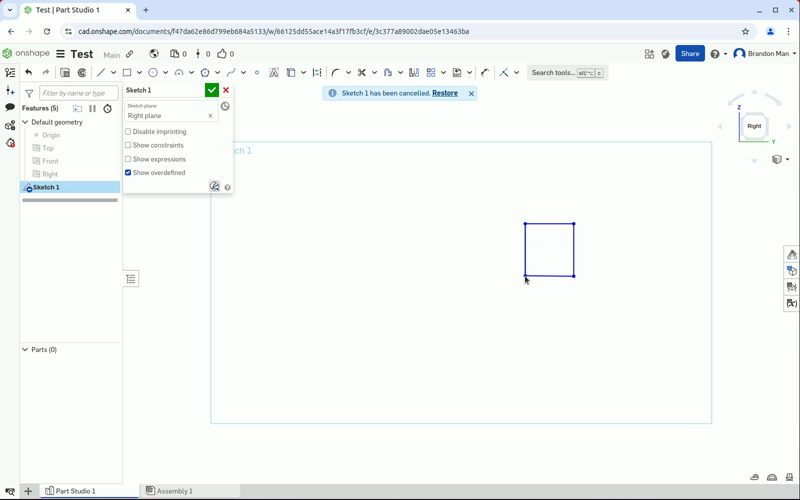
mouse_move(550, 250)
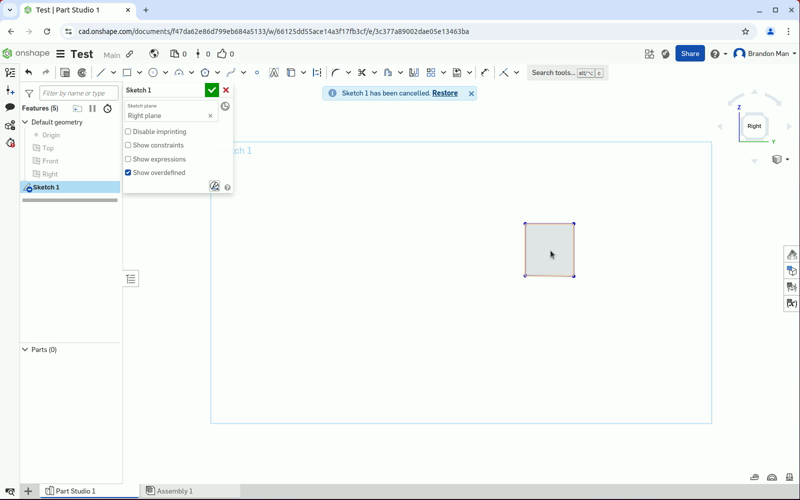
click(550, 250)
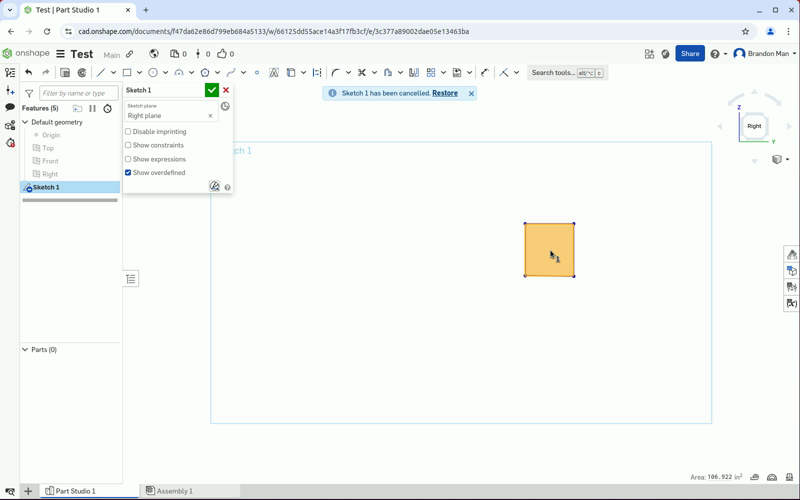
mouse_move(73, 352)
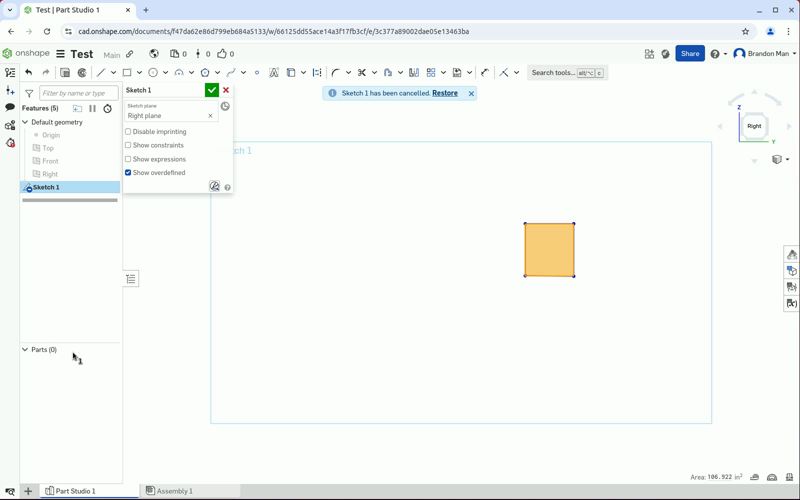
key(shift+y)
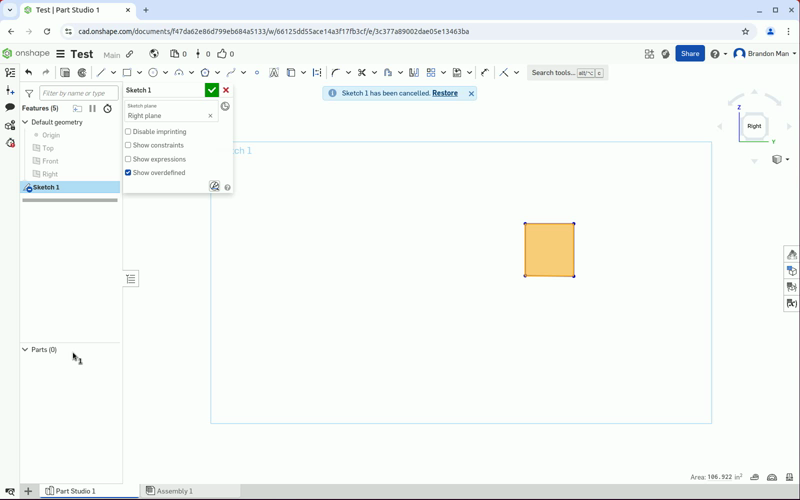
key(shift+e)
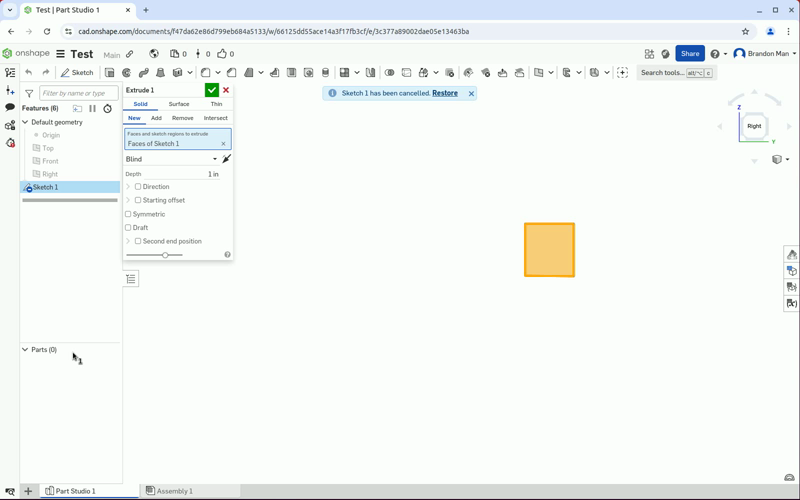
mouse_move(143, 106)
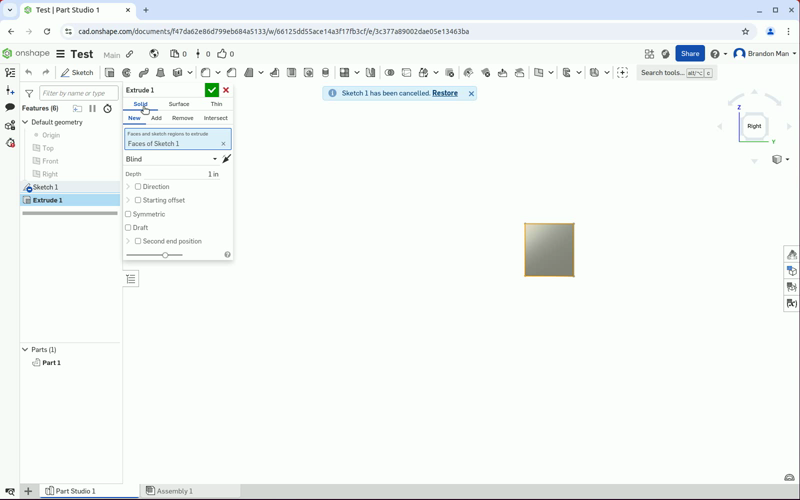
click(143, 106)
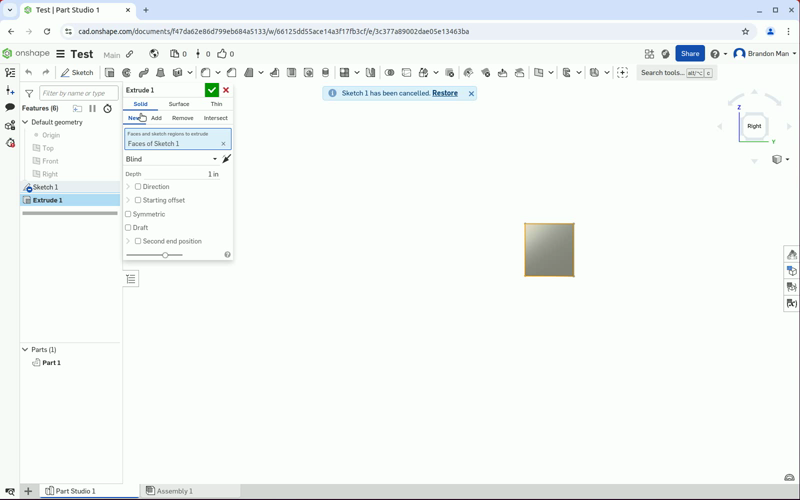
mouse_move(137, 120)
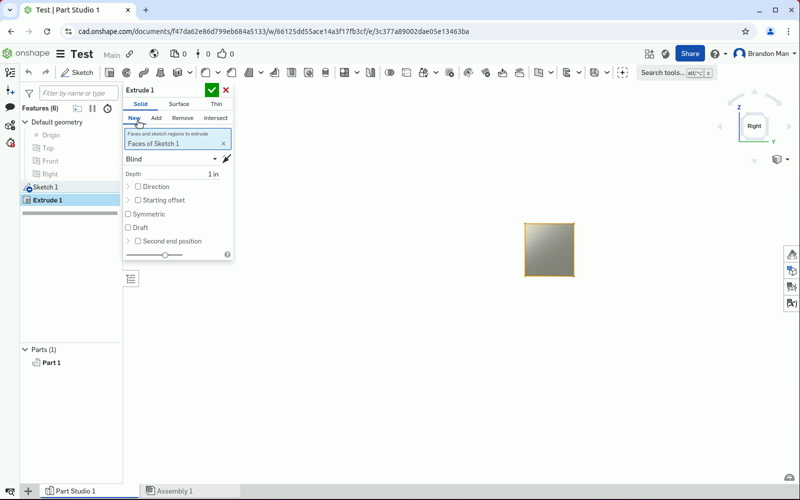
click(137, 120)
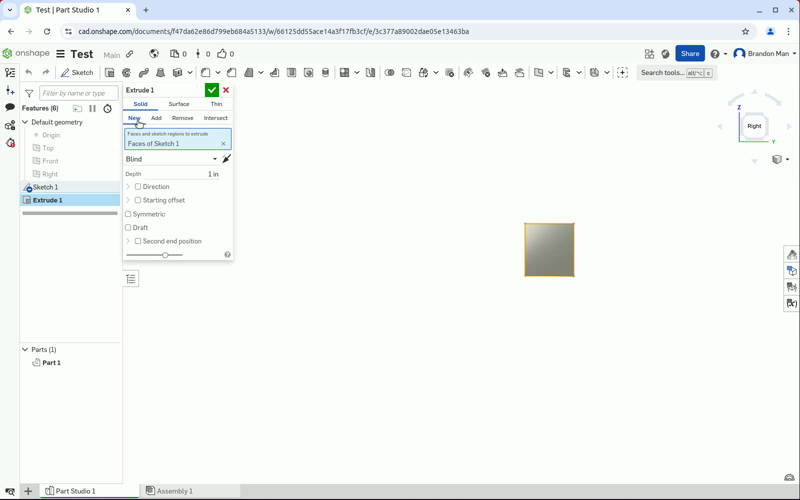
key(tab, 4)
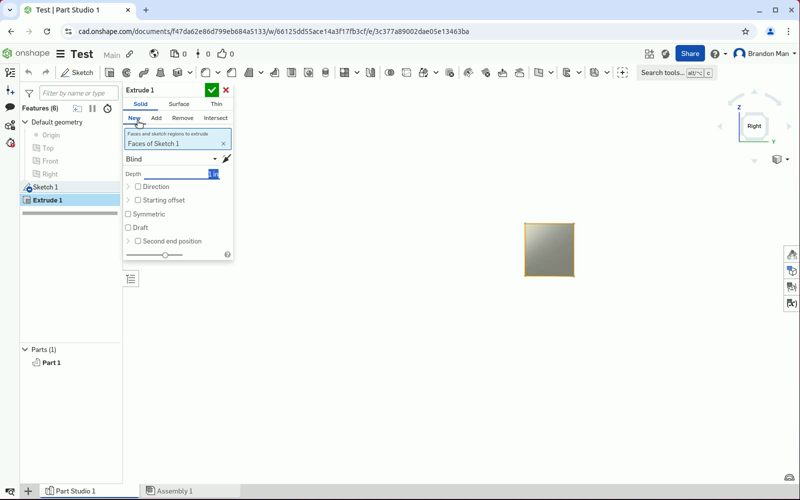
text(10.351)
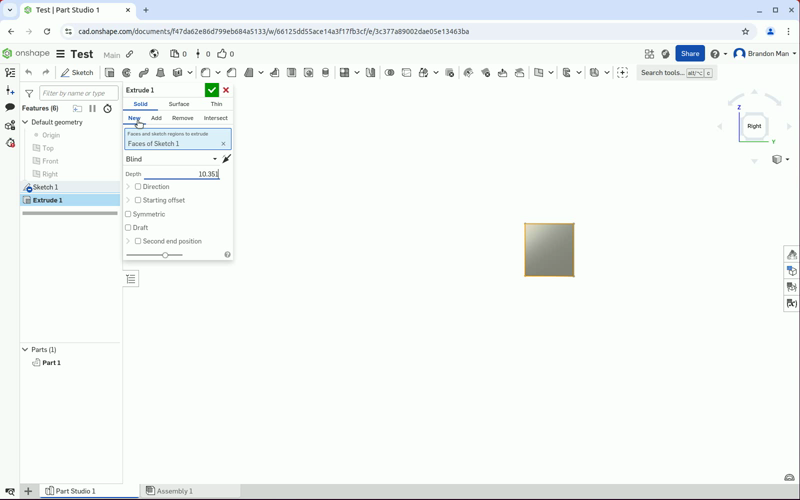
key(enter)
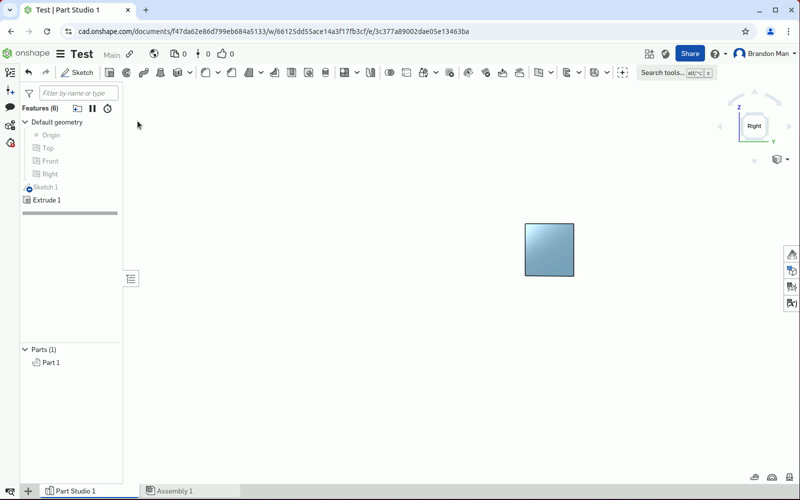
key(shift+h)
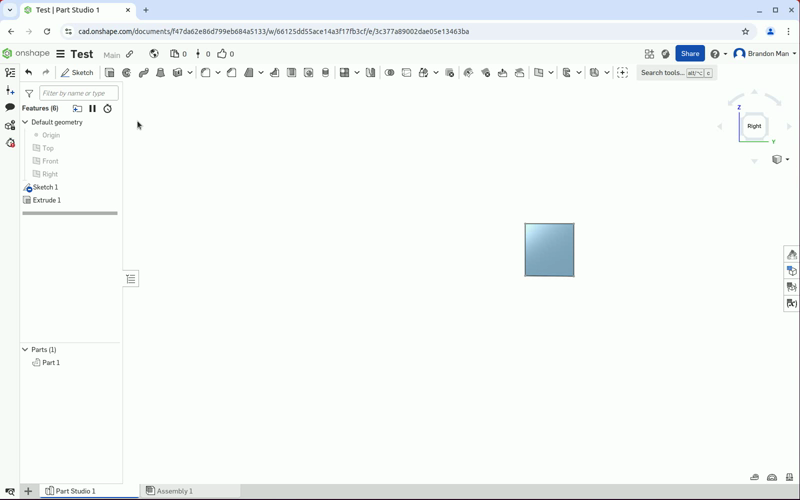
key(shift+h)
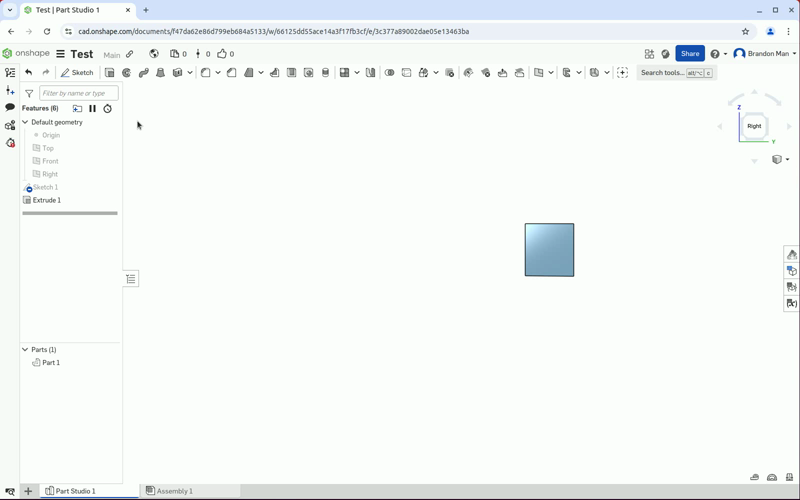
mouse_move(73, 189)
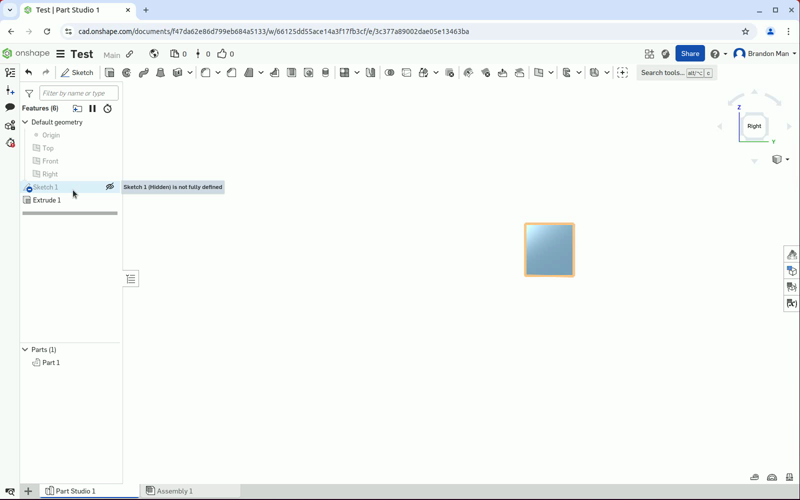
click(73, 189)
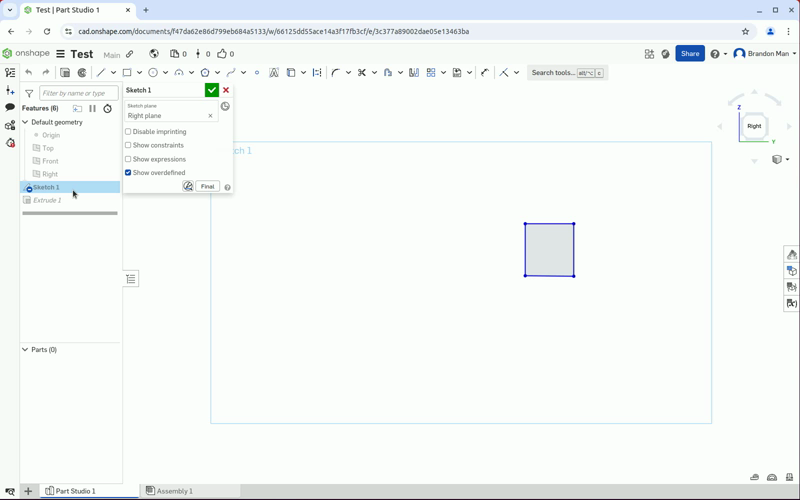
mouse_move(229, 92)
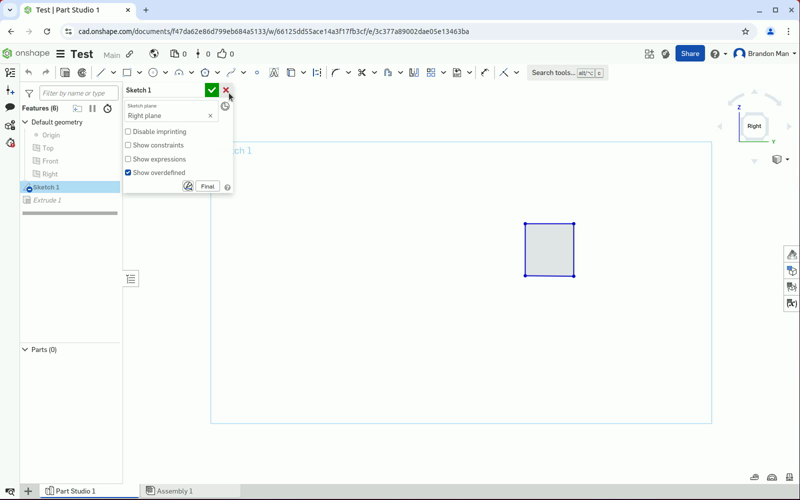
click(229, 92)
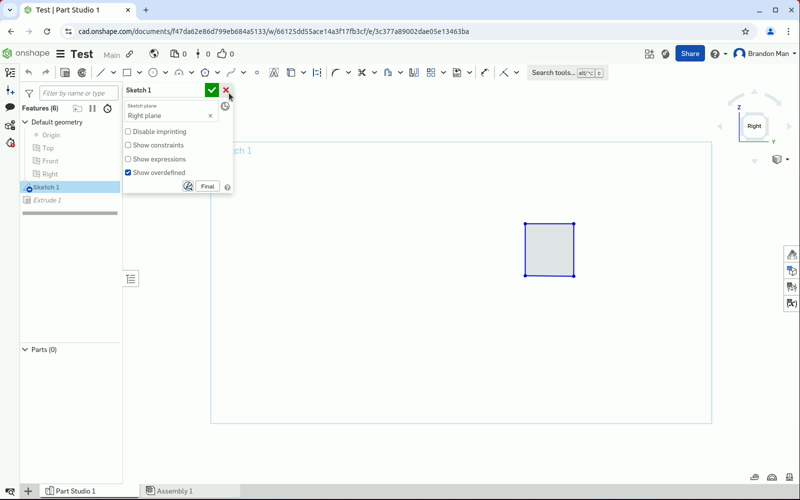
key(shift+s)
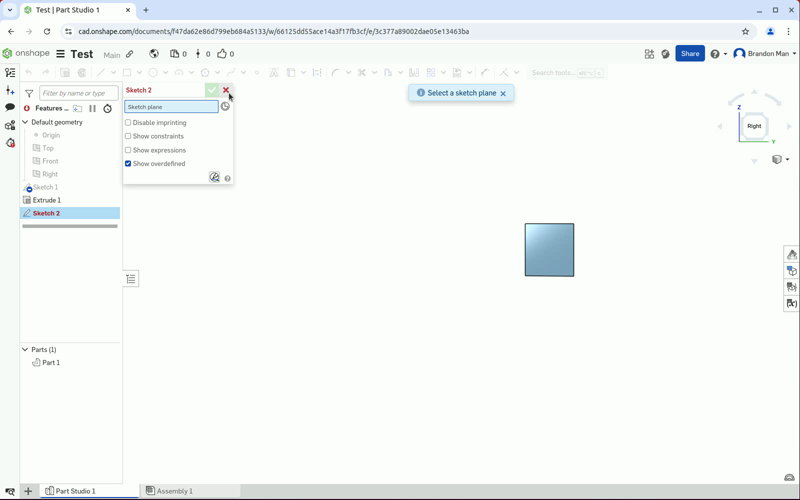
mouse_move(73, 176)
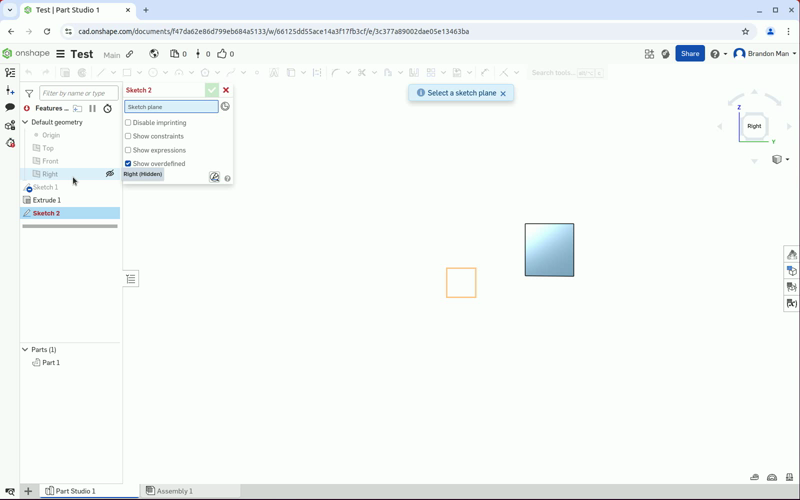
click(73, 176)
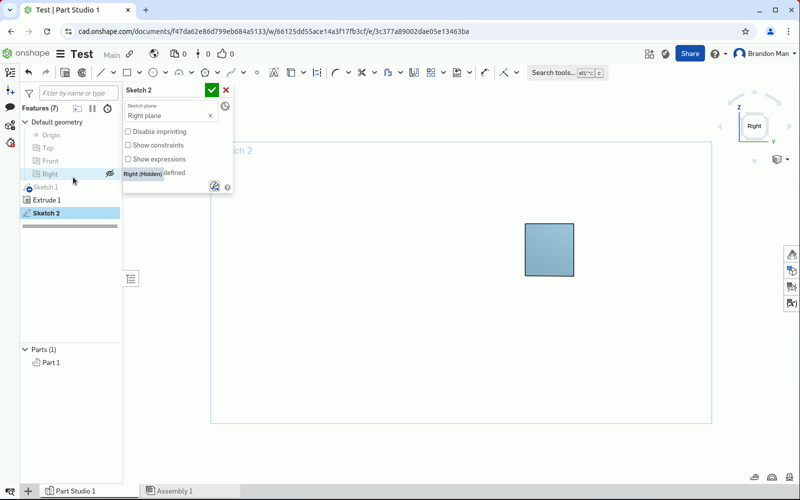
mouse_move(73, 352)
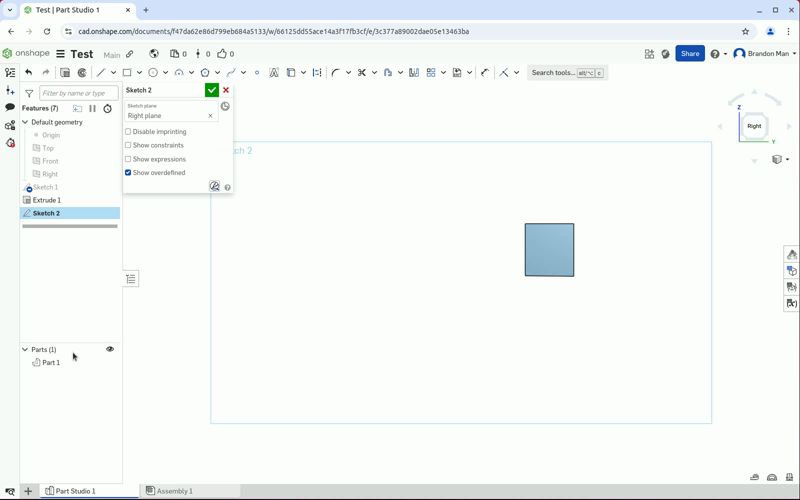
key(y)
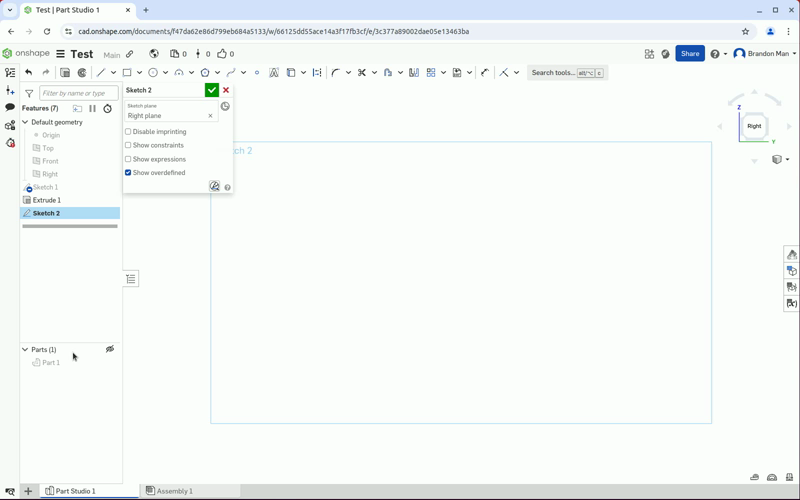
key(l)
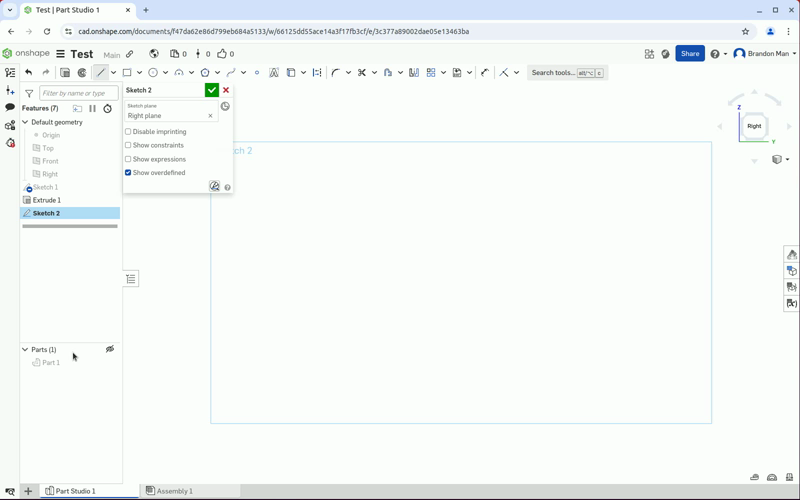
key_down(shift)
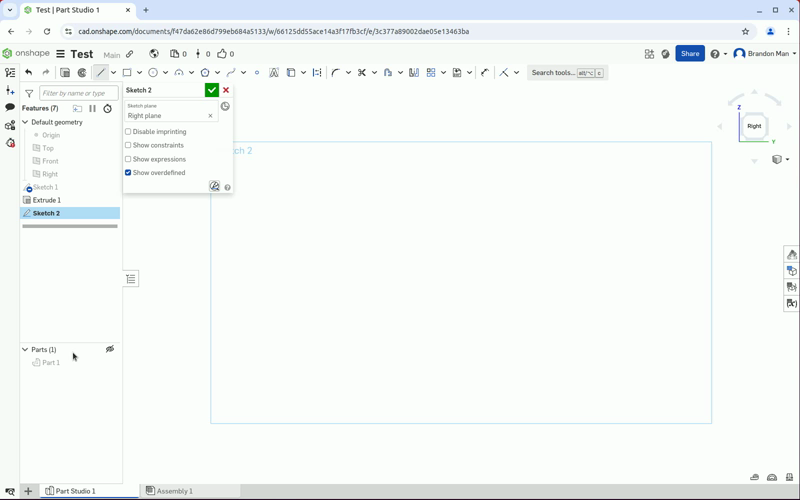
mouse_move(460, 282)
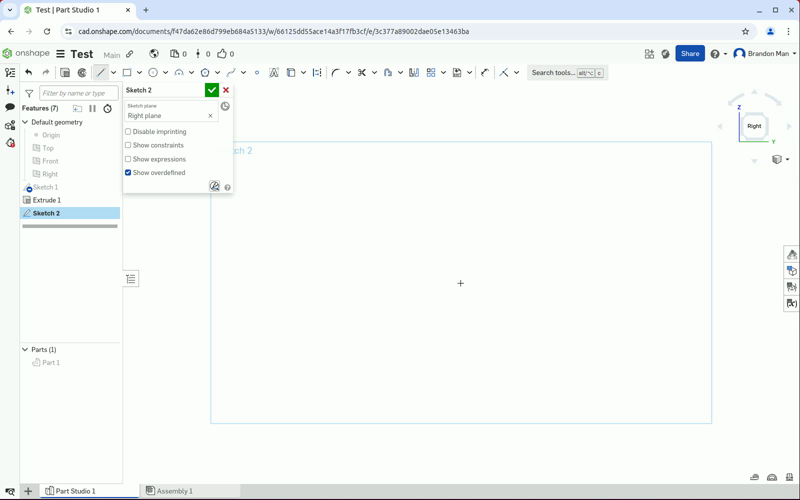
click(460, 282)
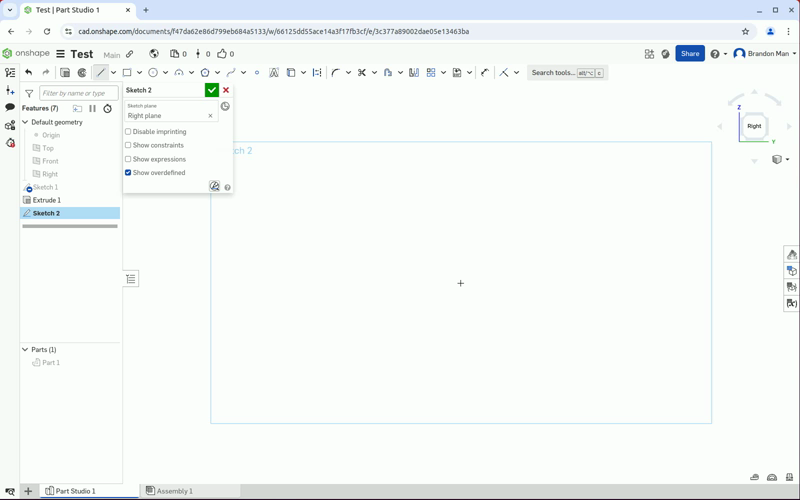
key_up(shift)
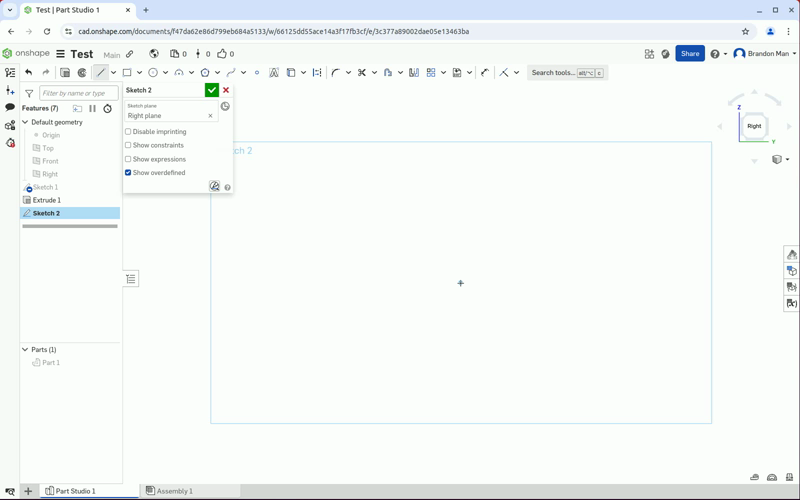
key_down(shift)
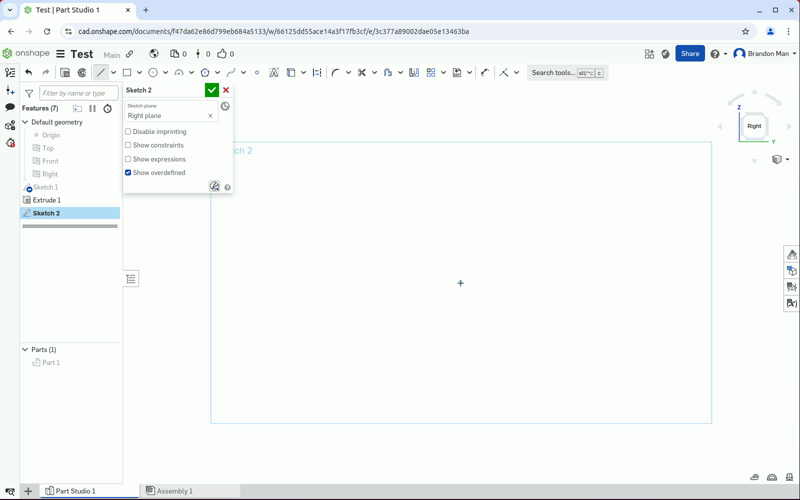
mouse_move(490, 282)
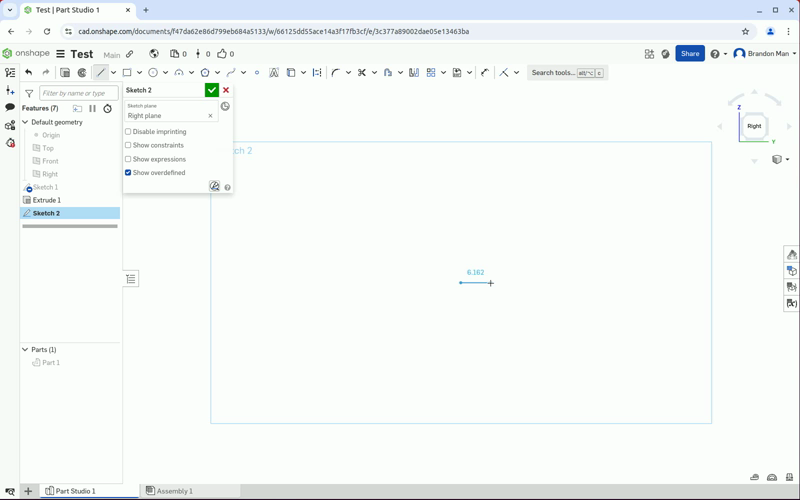
mouse_move(507, 282)
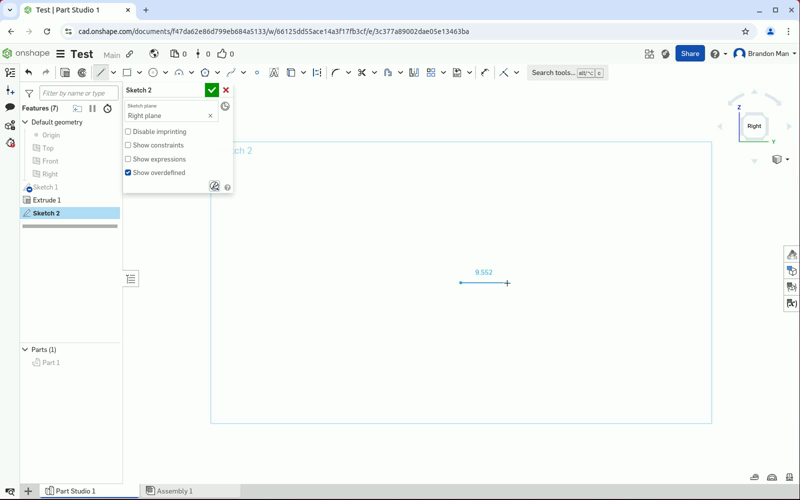
click(507, 282)
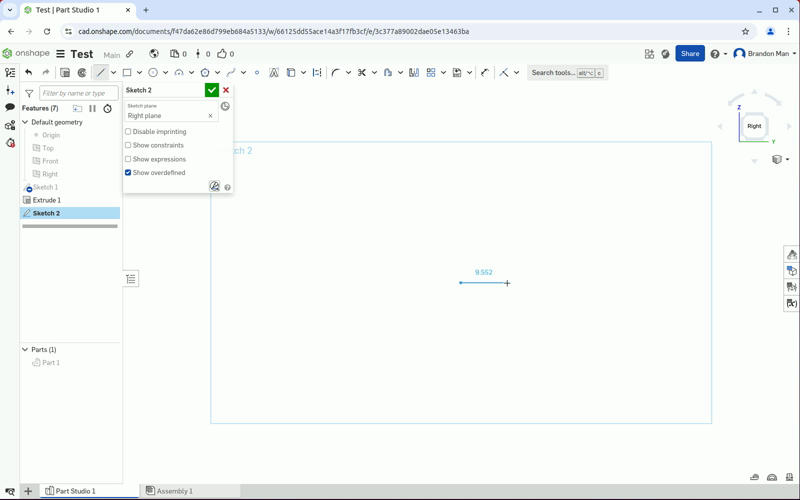
key_up(shift)
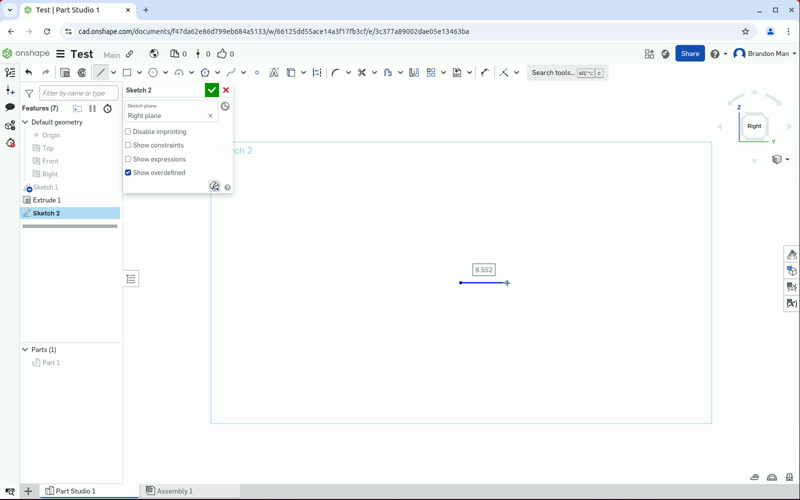
key_down(shift)
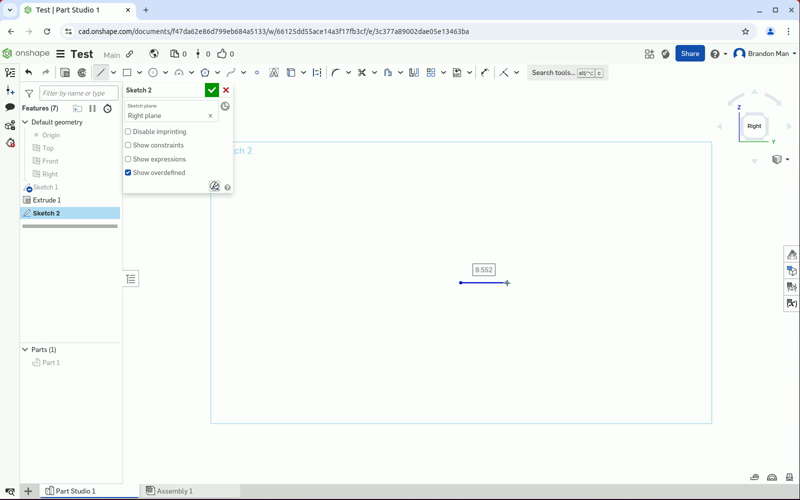
mouse_move(537, 282)
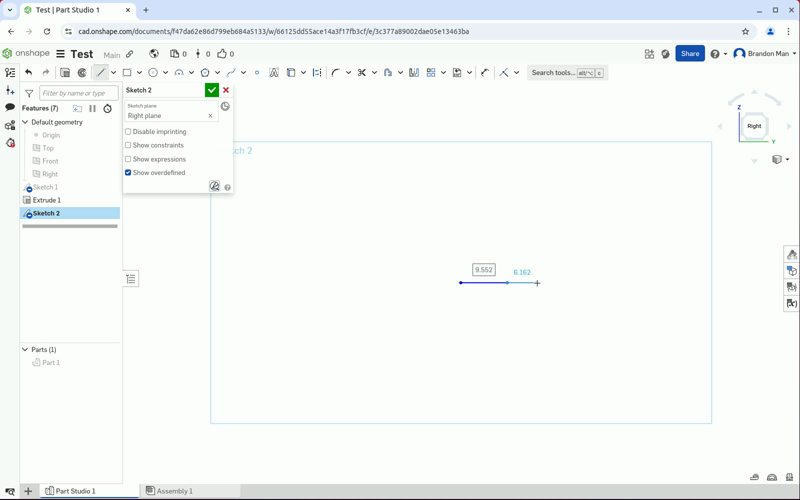
mouse_move(507, 228)
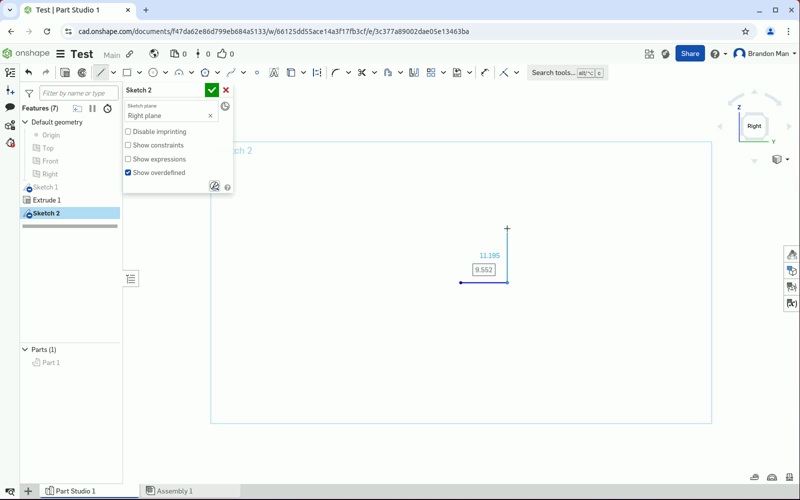
click(507, 228)
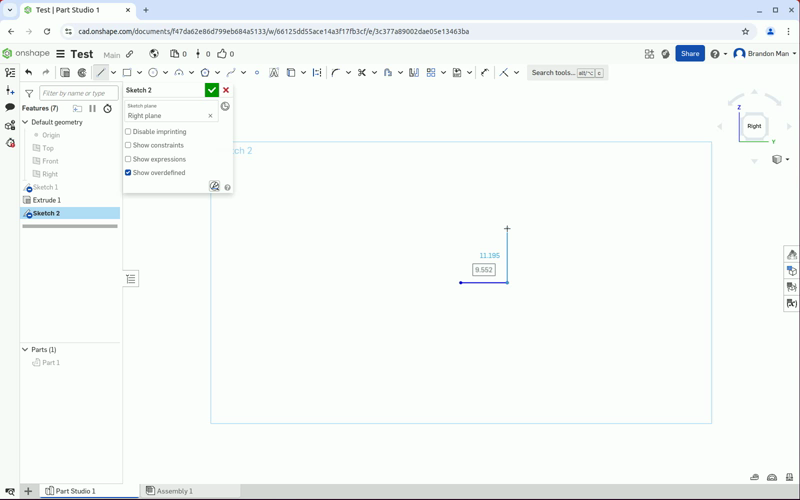
key_up(shift)
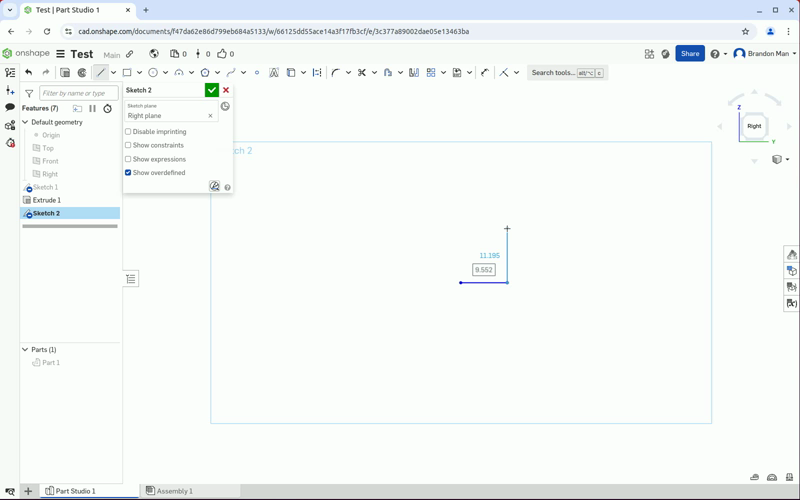
key_down(shift)
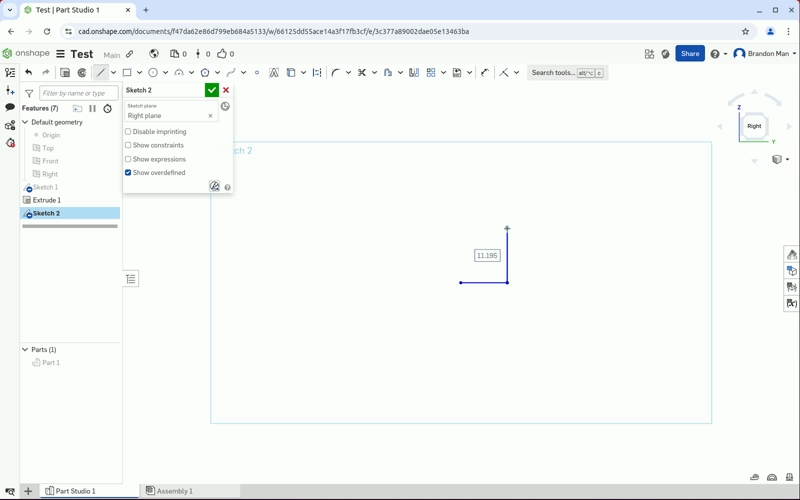
mouse_move(537, 228)
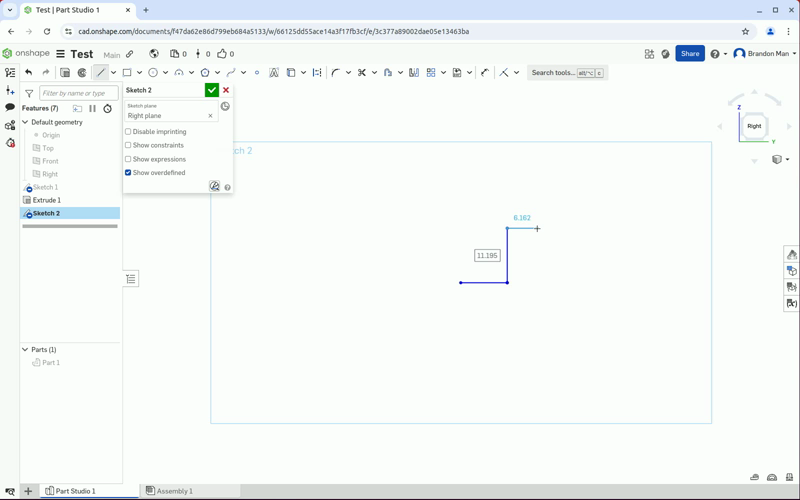
mouse_move(460, 228)
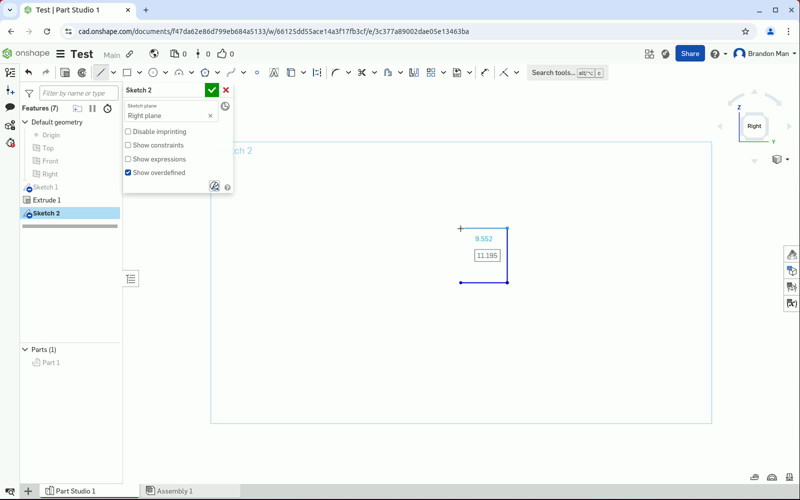
click(460, 228)
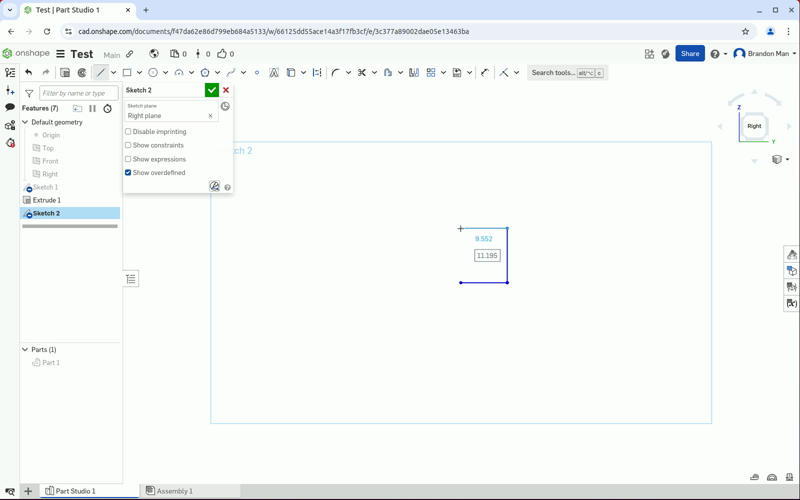
key_up(shift)
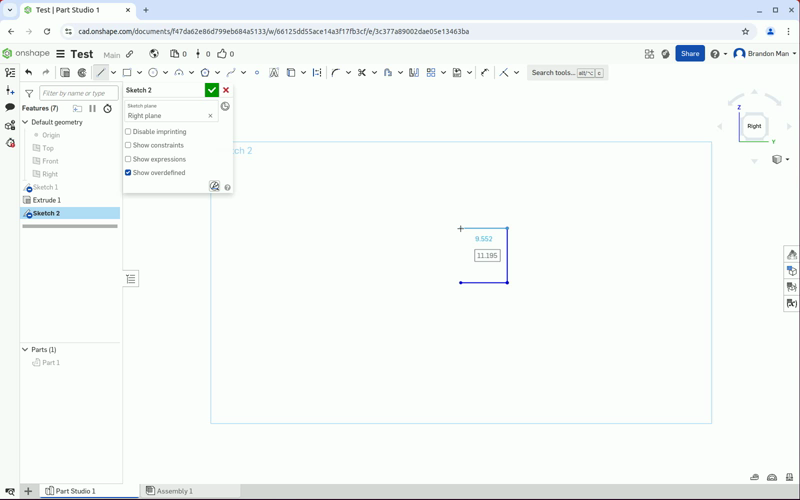
mouse_move(490, 228)
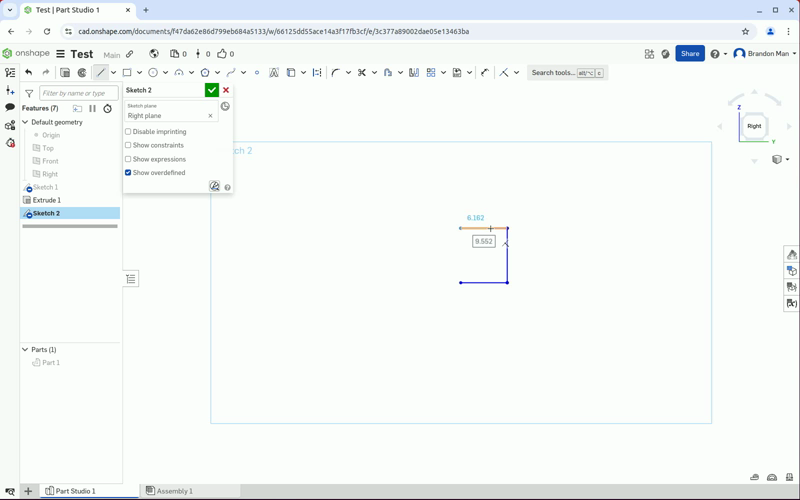
key_down(shift)
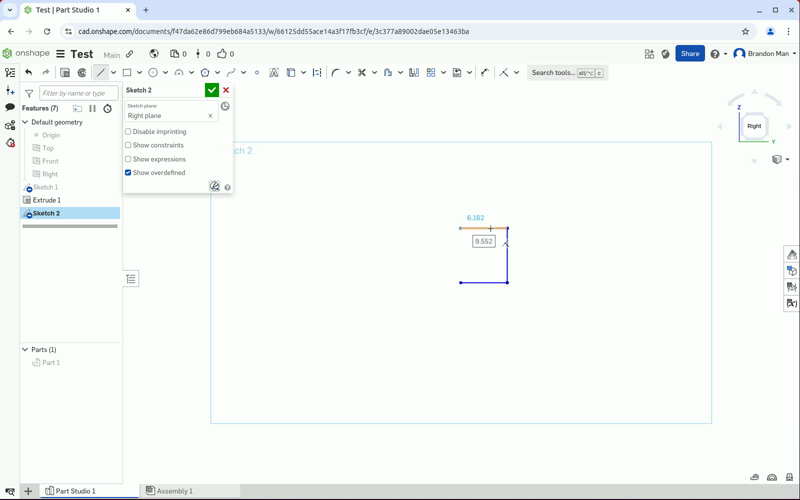
mouse_move(460, 282)
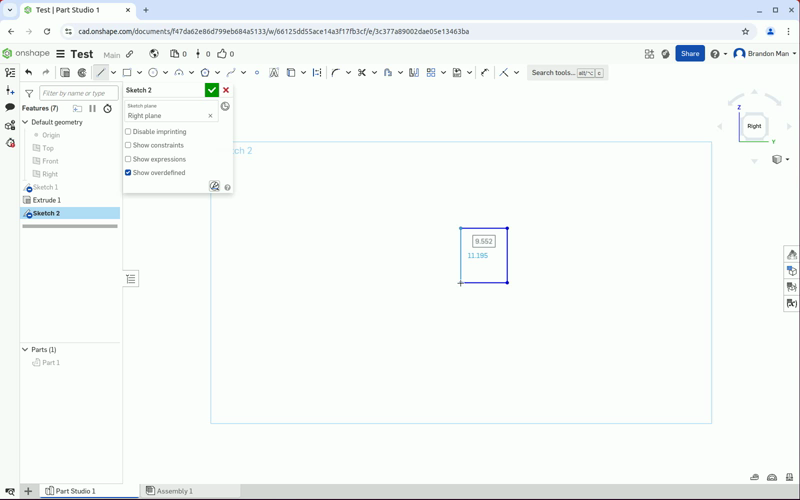
key_up(shift)
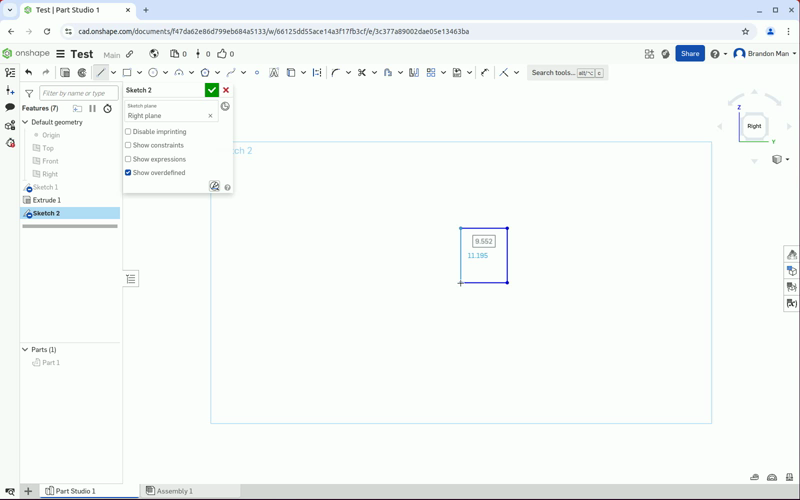
click(460, 282)
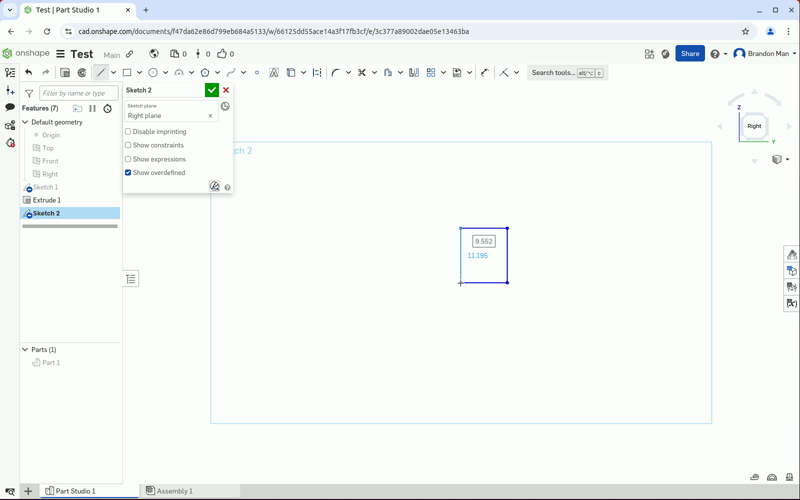
key(esc)
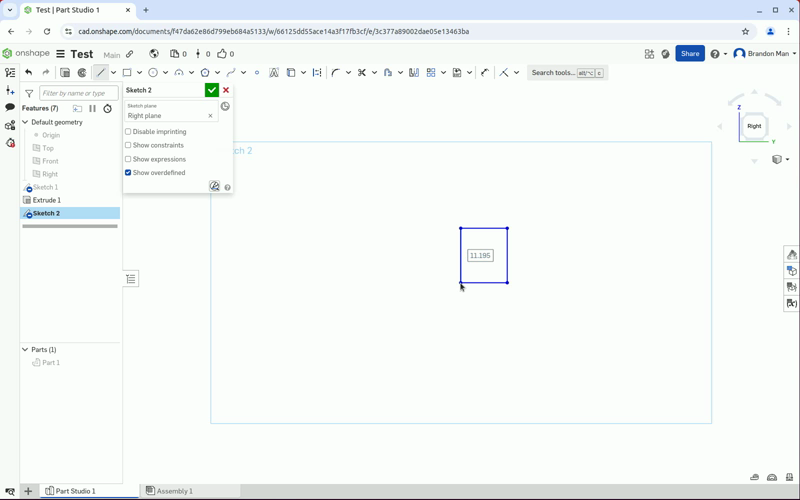
mouse_move(472, 251)
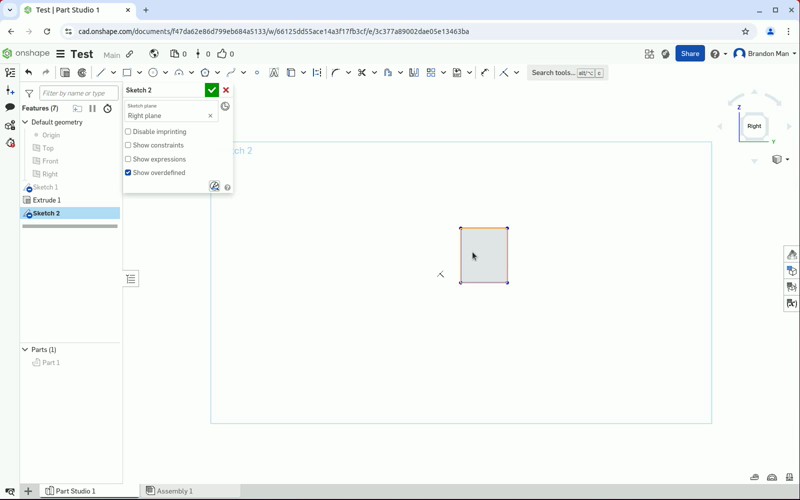
click(472, 251)
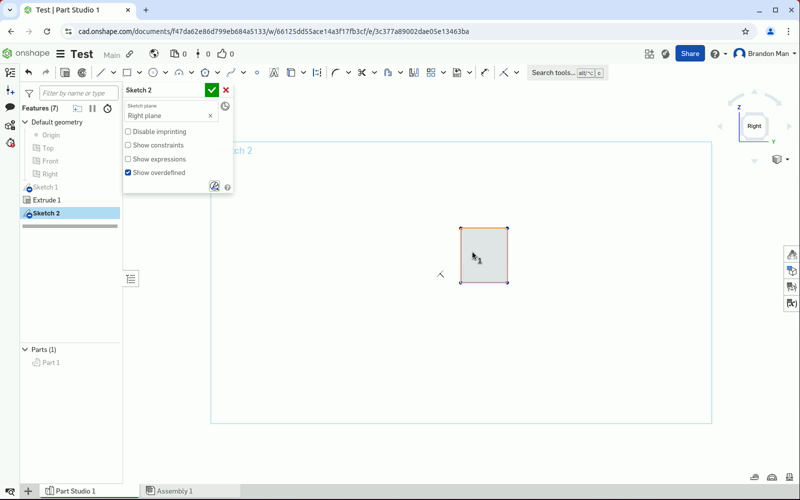
mouse_move(73, 352)
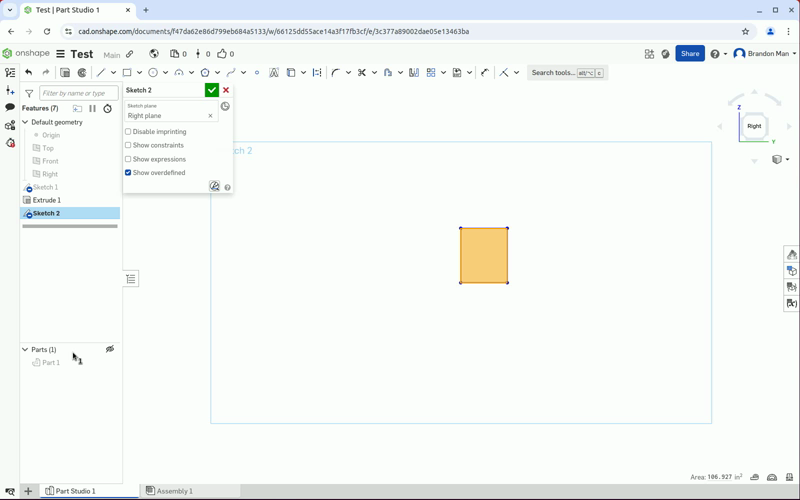
key(shift+y)
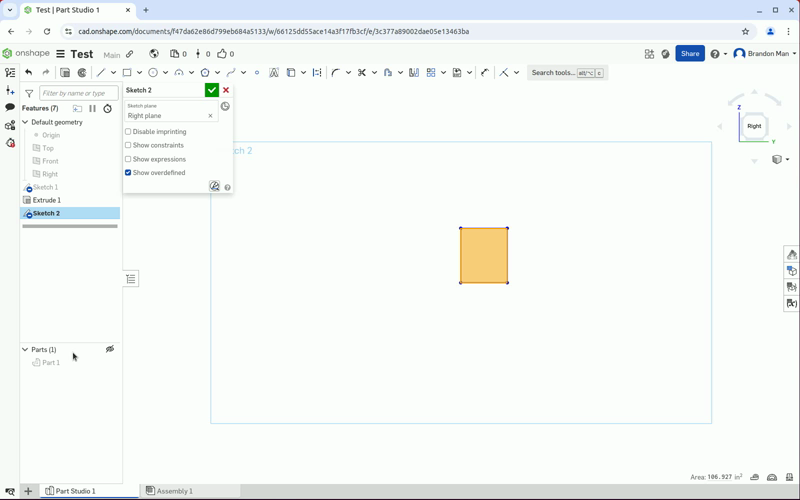
key(shift+e)
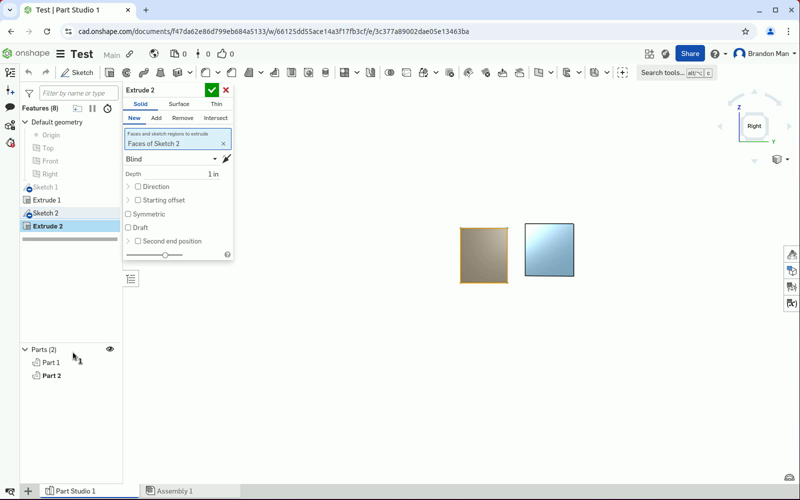
mouse_move(143, 106)
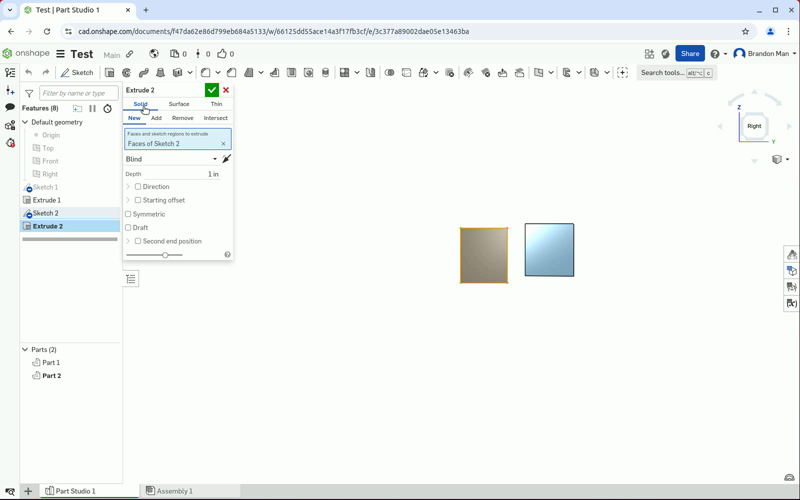
click(143, 106)
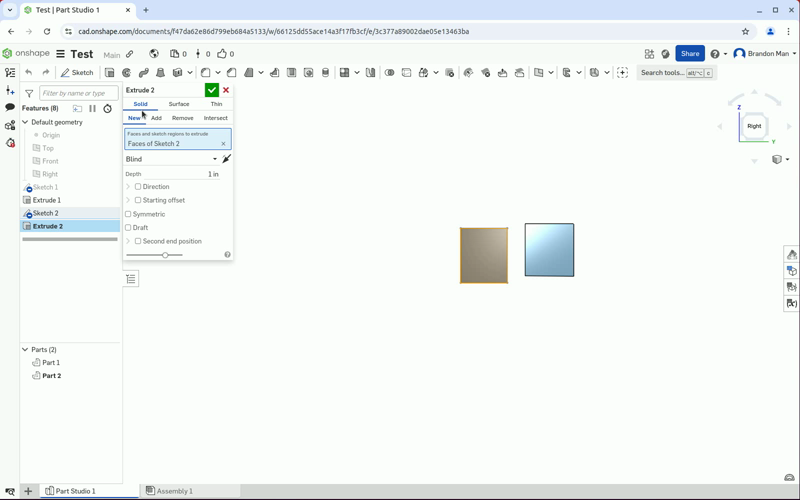
mouse_move(137, 120)
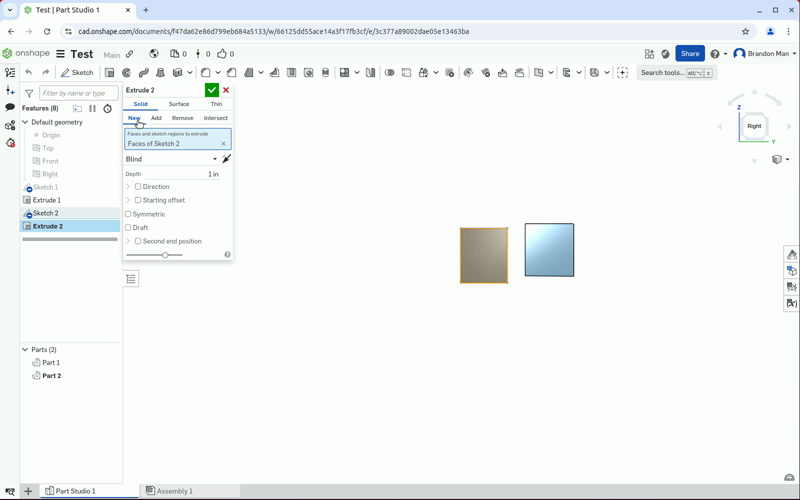
click(137, 120)
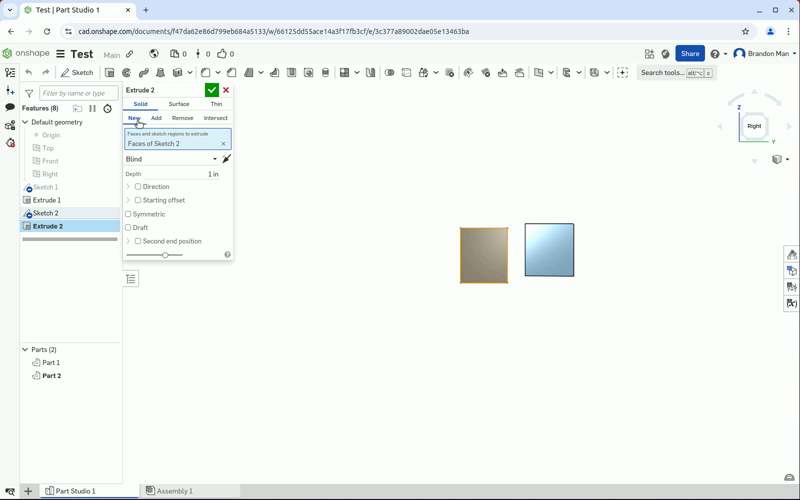
key(tab, 4)
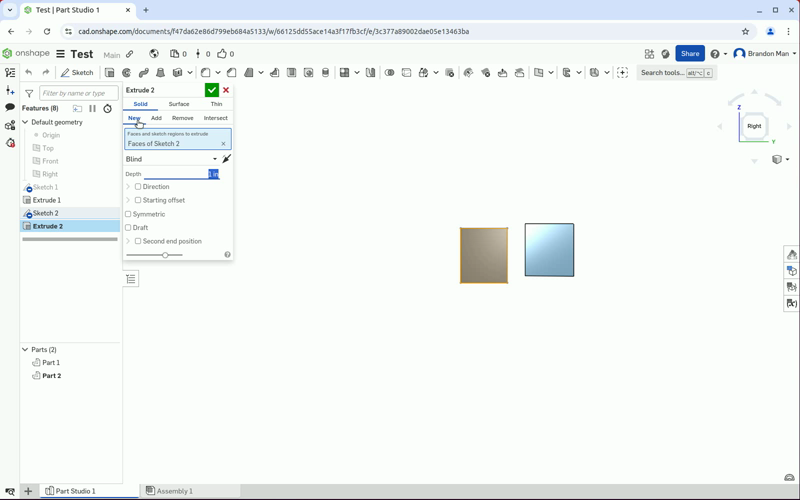
text(10.591)
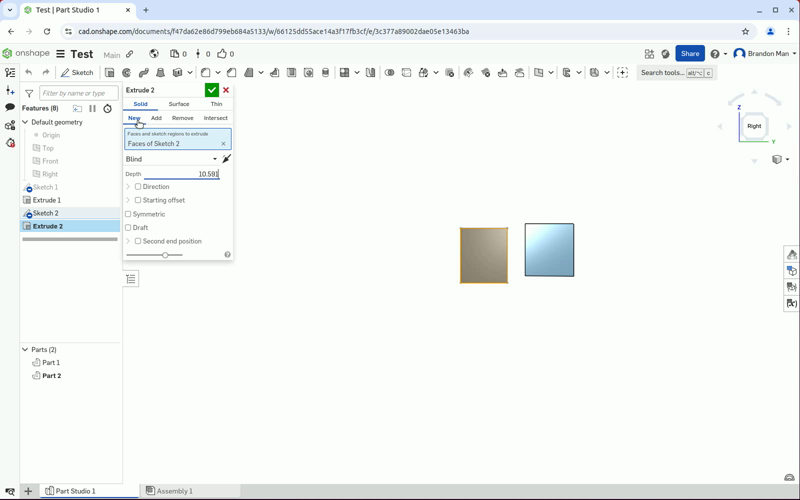
key(enter)
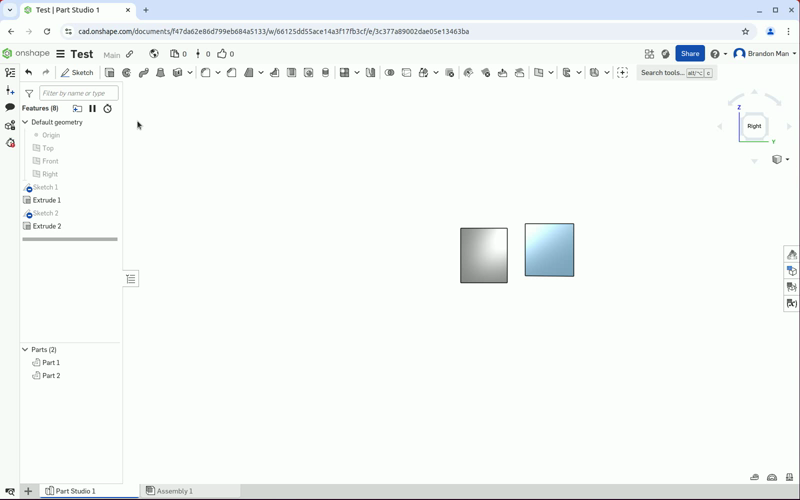
key(shift+h)
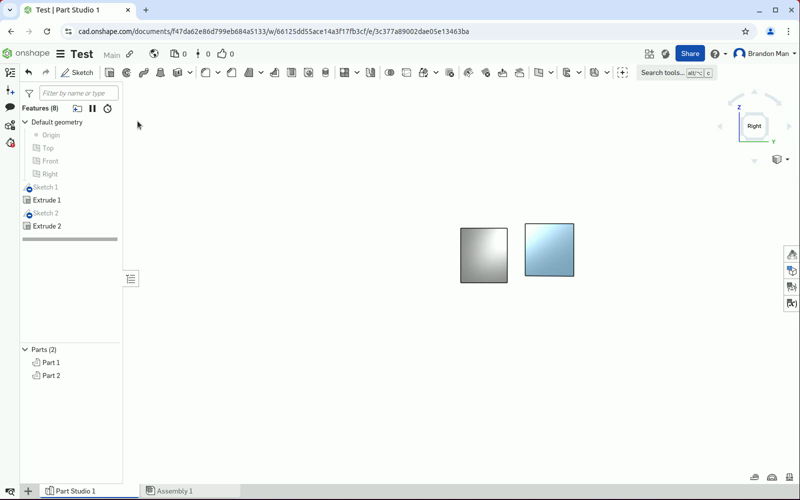
key(shift+h)
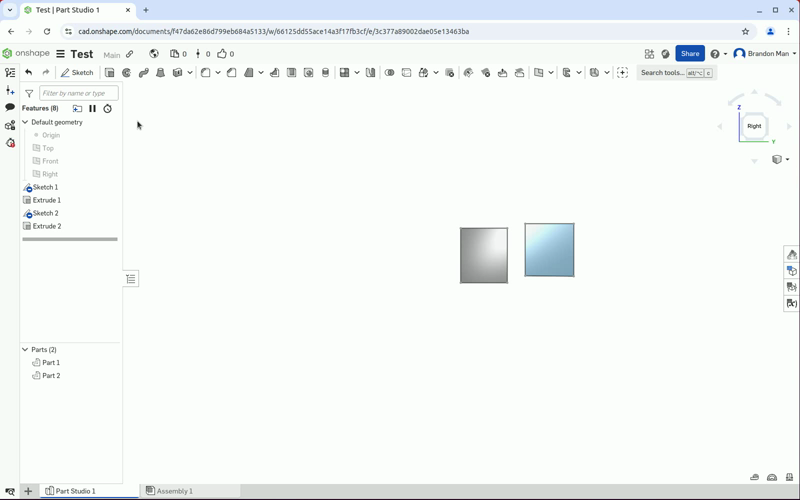
key(shift+7)
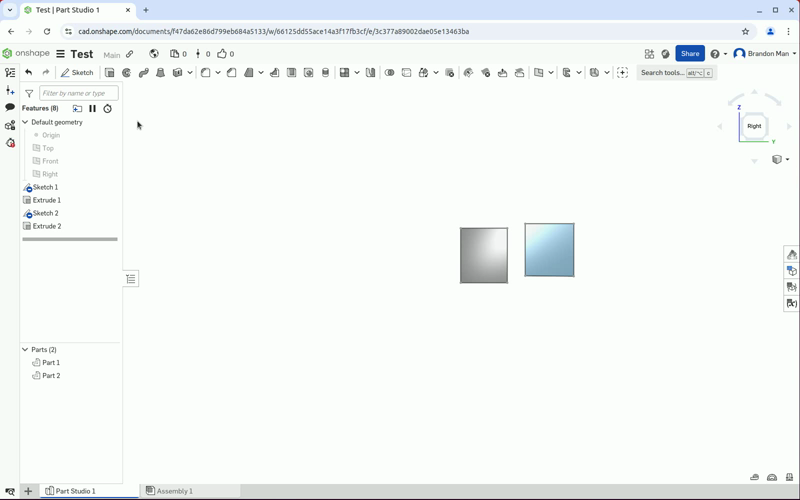
key(right, 2)
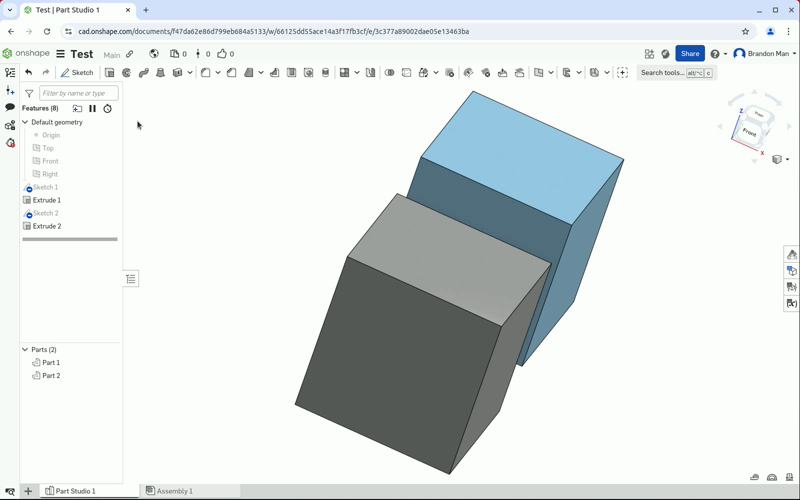
key(down, 2)
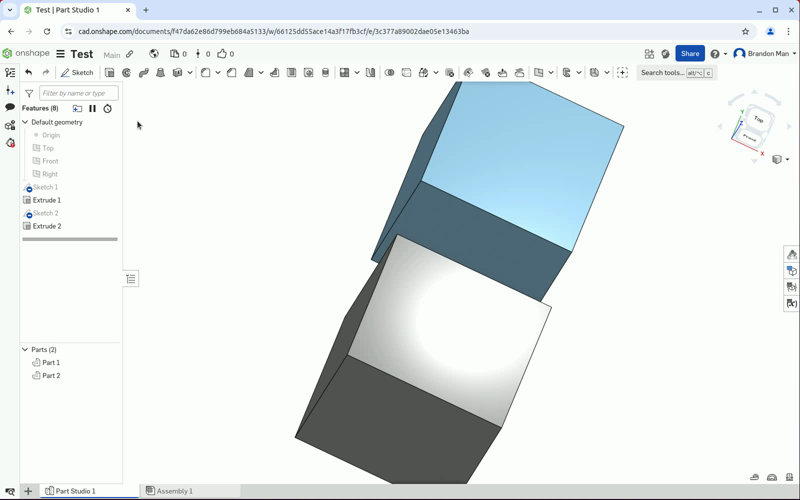
key(up, 2)
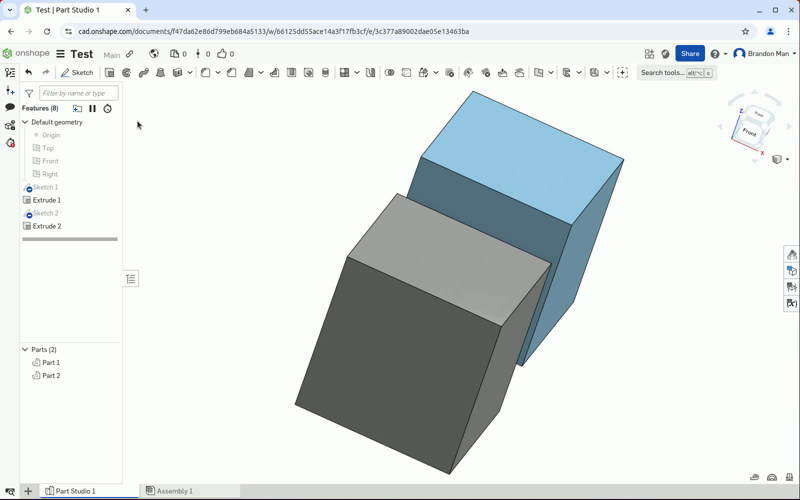
key(left, 2)
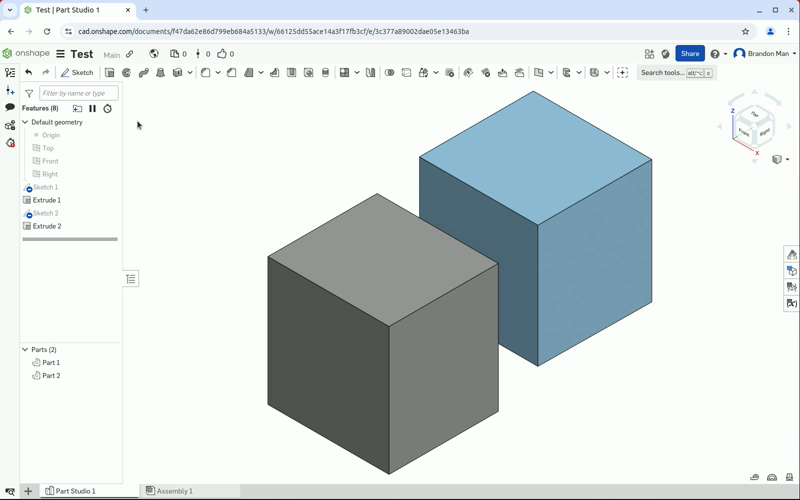
mouse_move(73, 189)
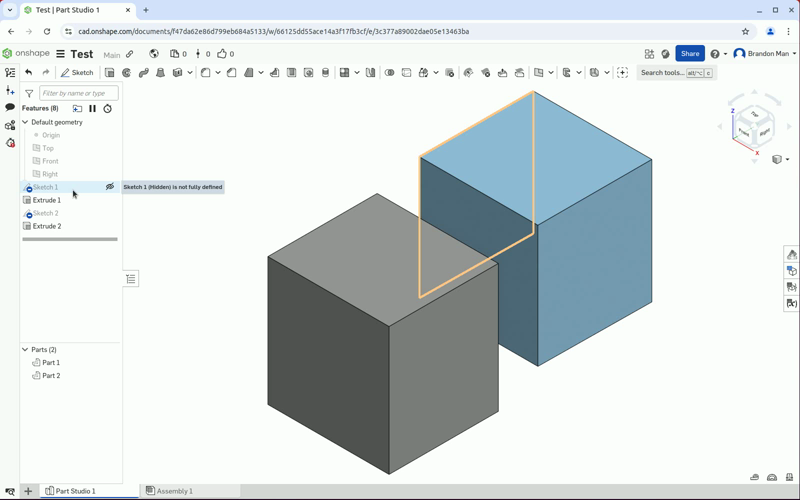
click(73, 189)